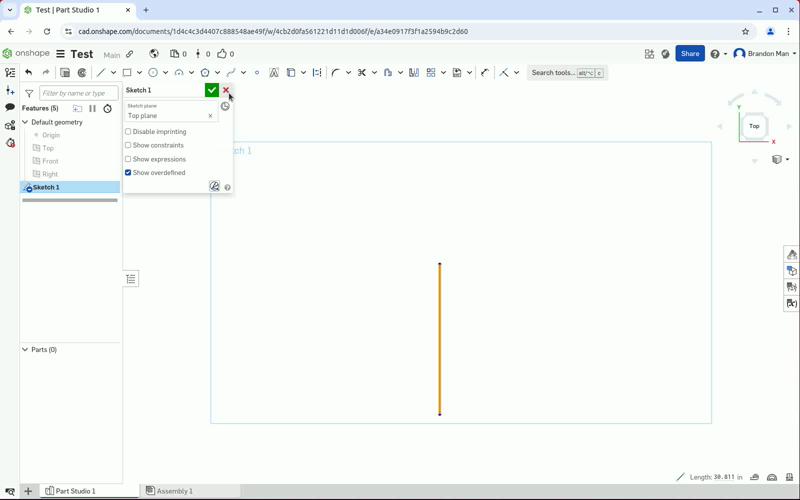
key(shift+h)
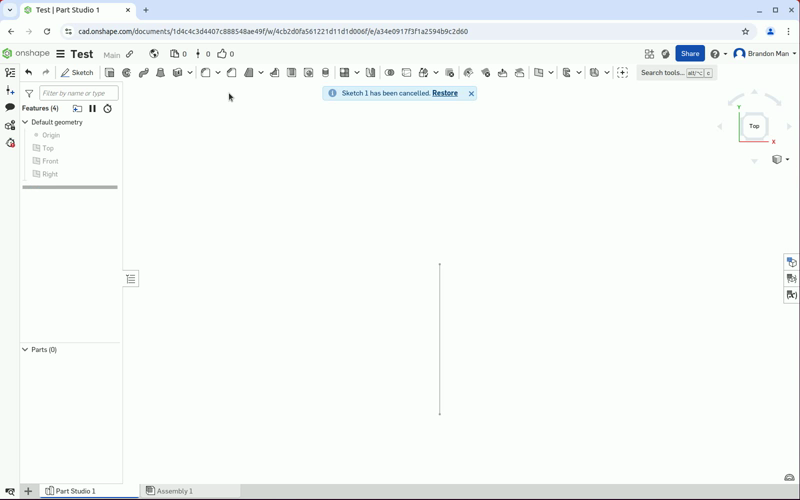
mouse_move(73, 352)
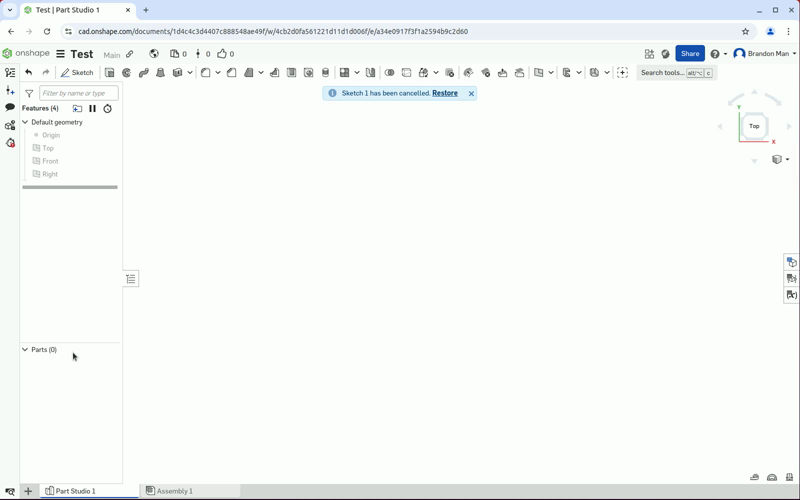
key(y)
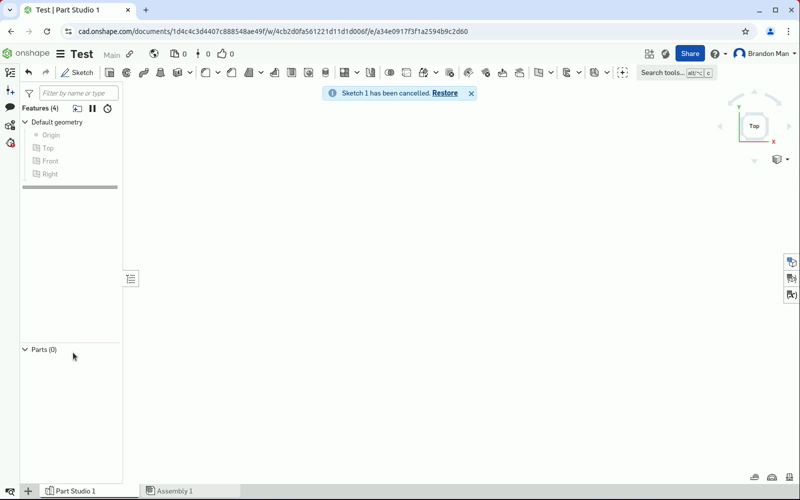
key(shift+p)
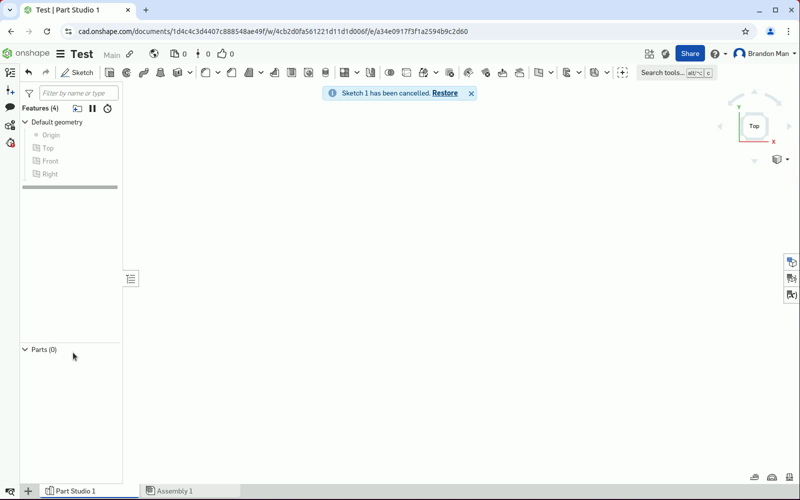
key(space)
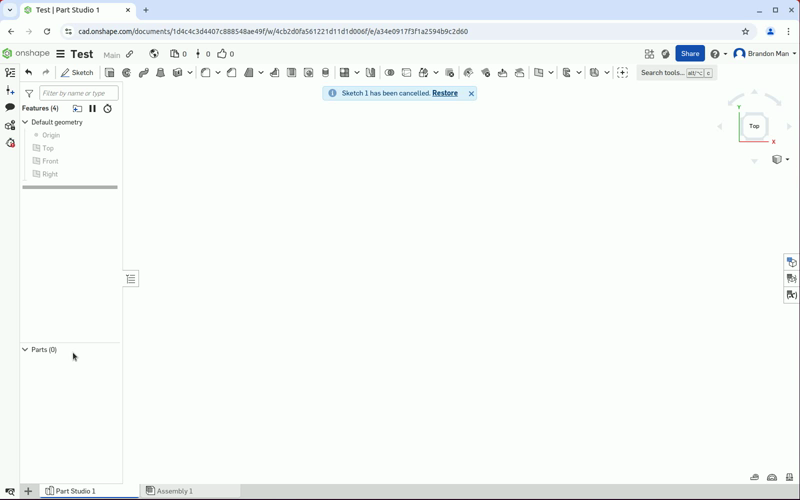
key_down(shift)
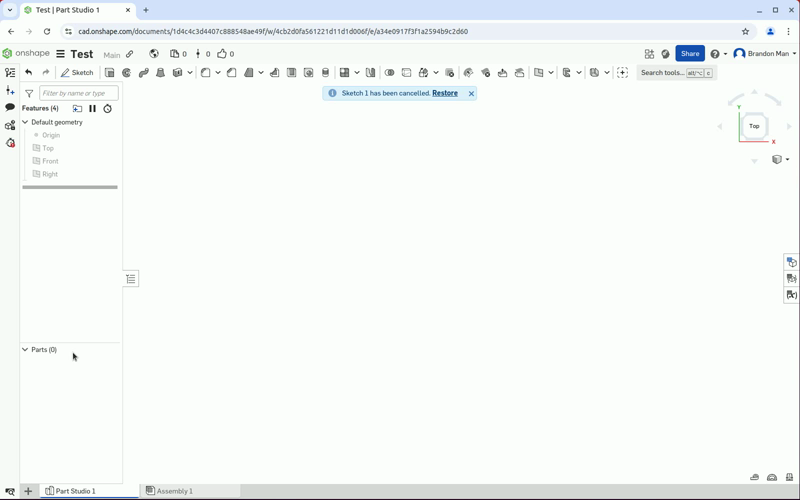
key(up)
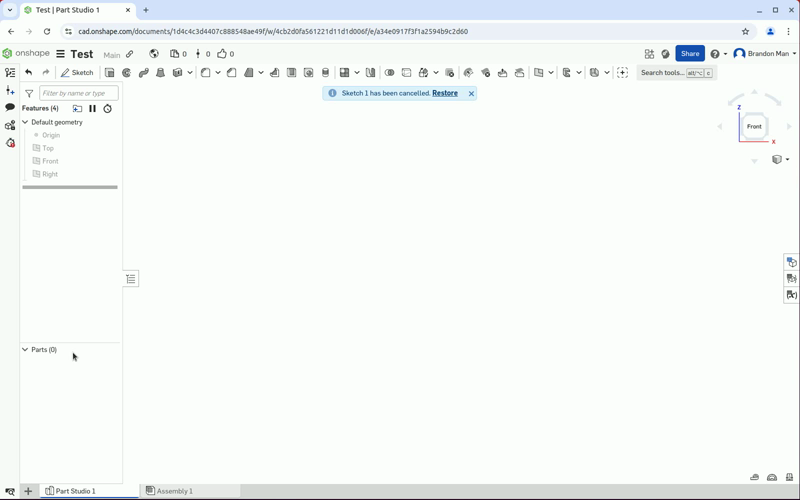
key_up(shift)
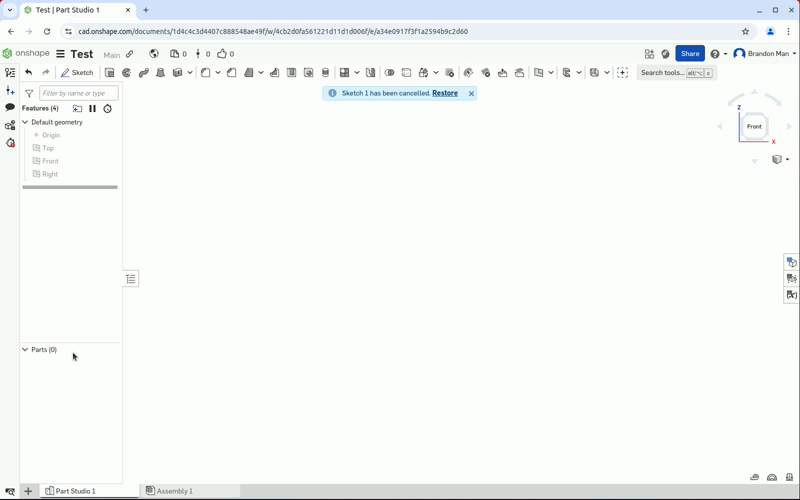
mouse_move(73, 352)
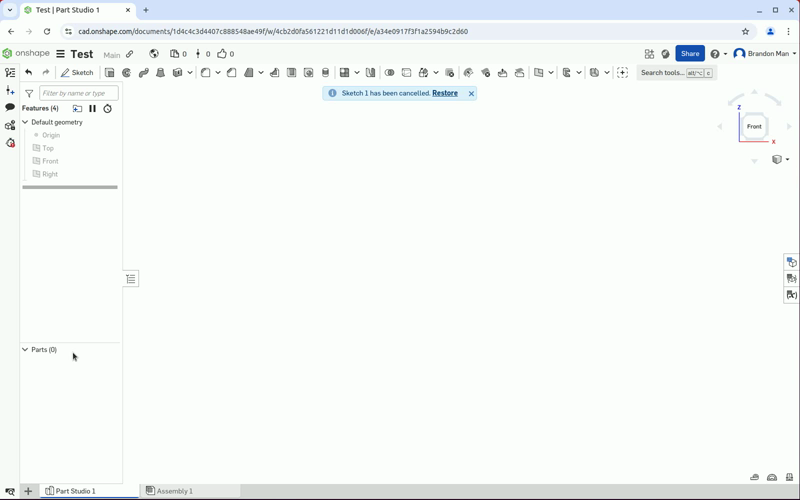
key(shift+y)
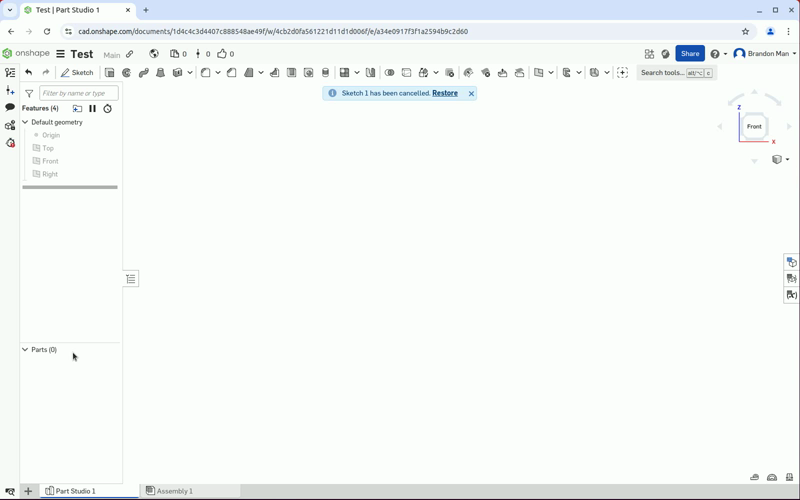
key(shift+s)
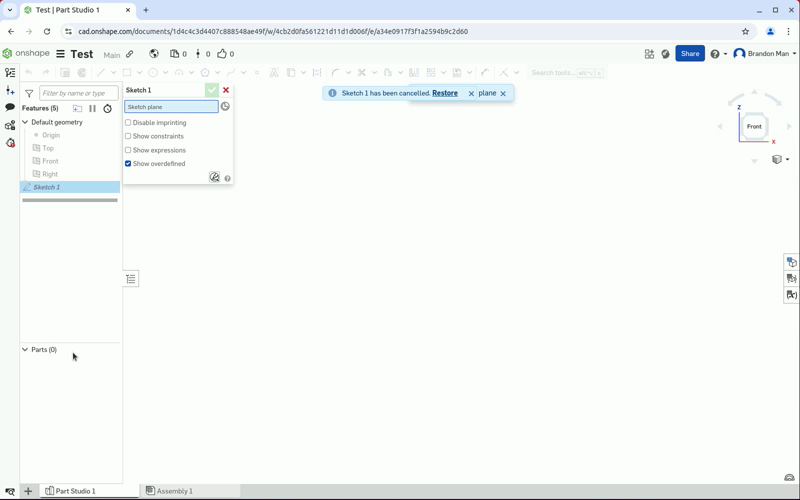
mouse_move(73, 163)
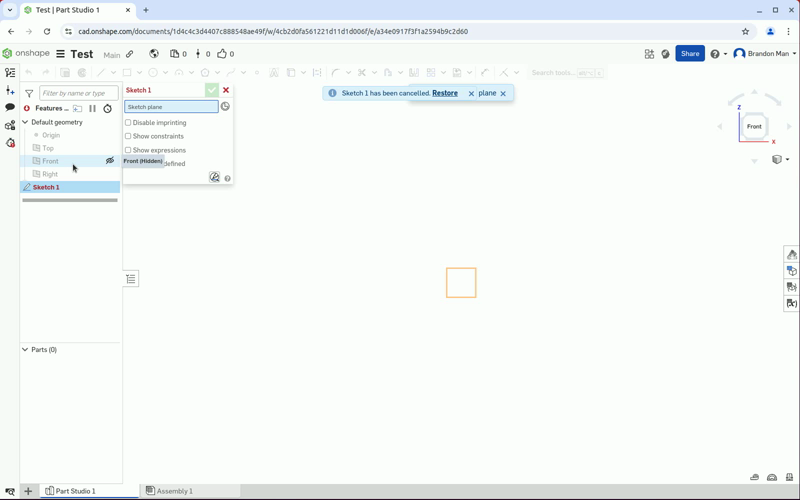
click(73, 163)
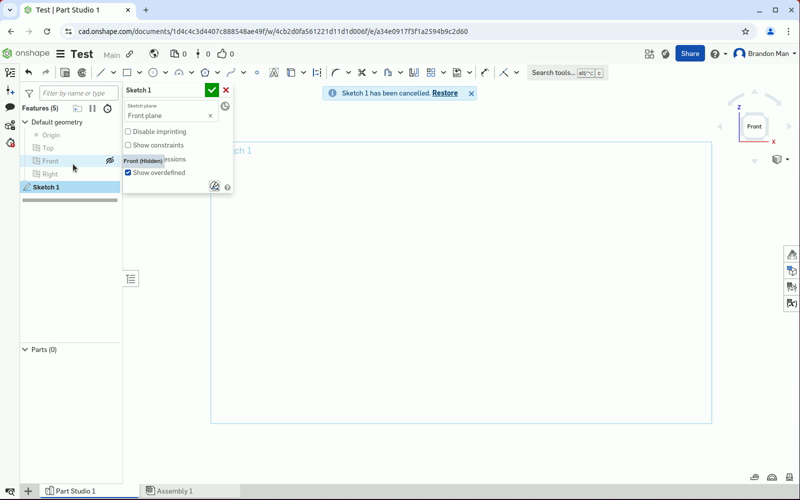
mouse_move(73, 352)
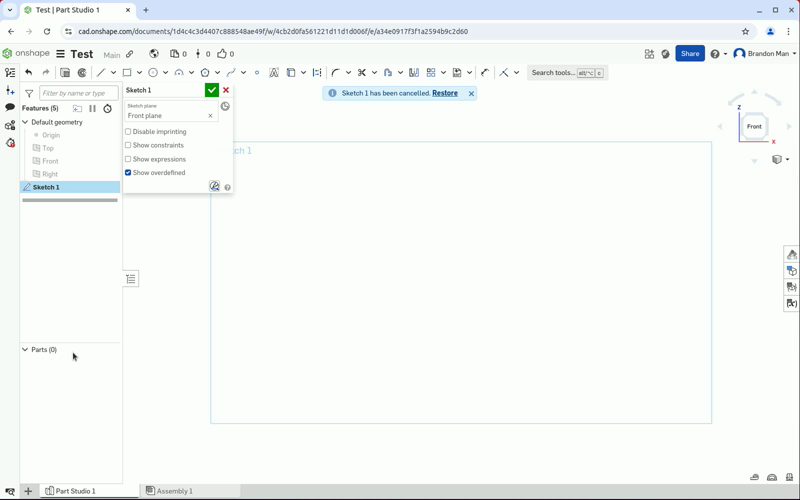
key(y)
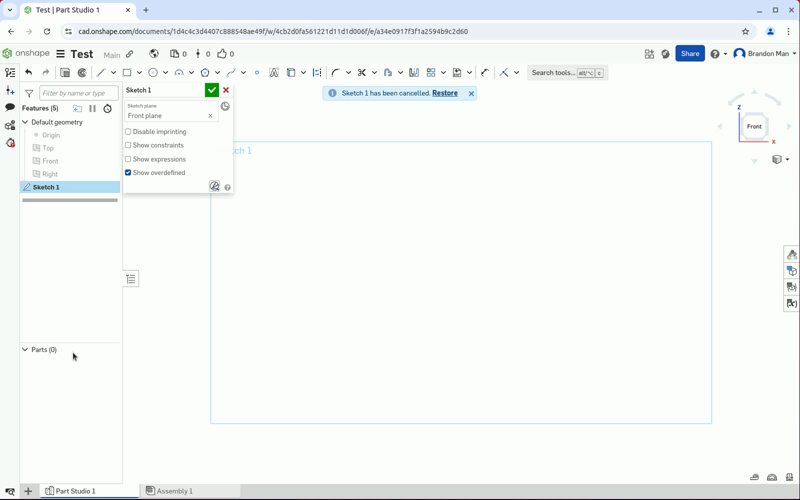
key(l)
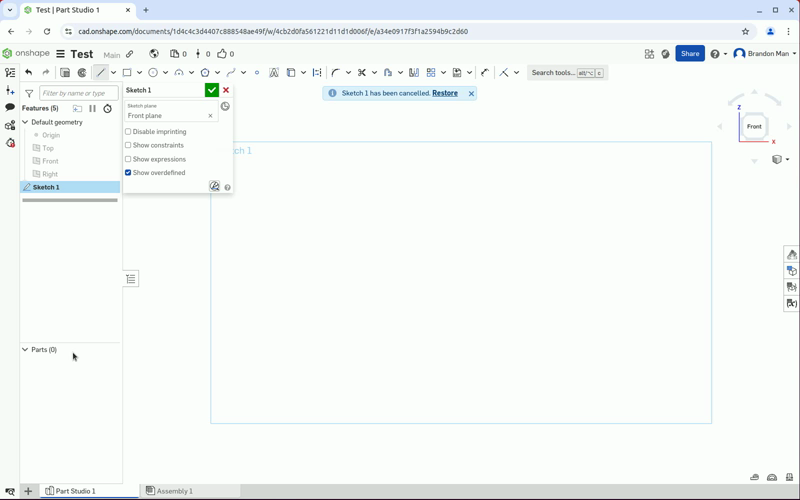
key_down(shift)
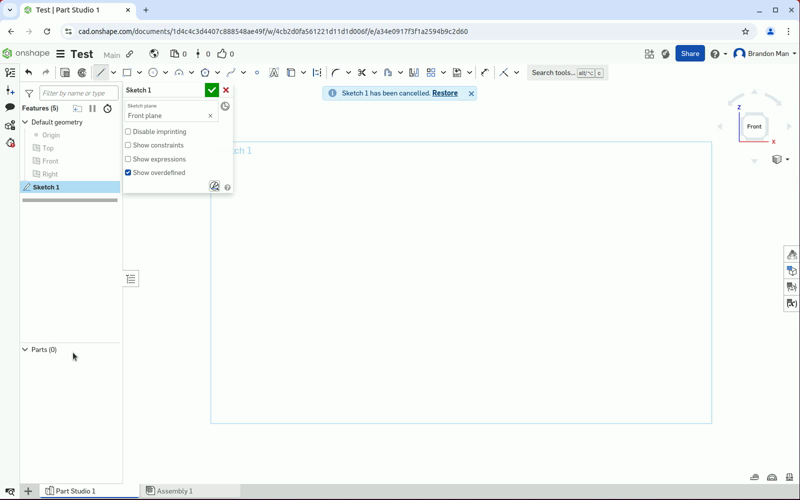
mouse_move(348, 297)
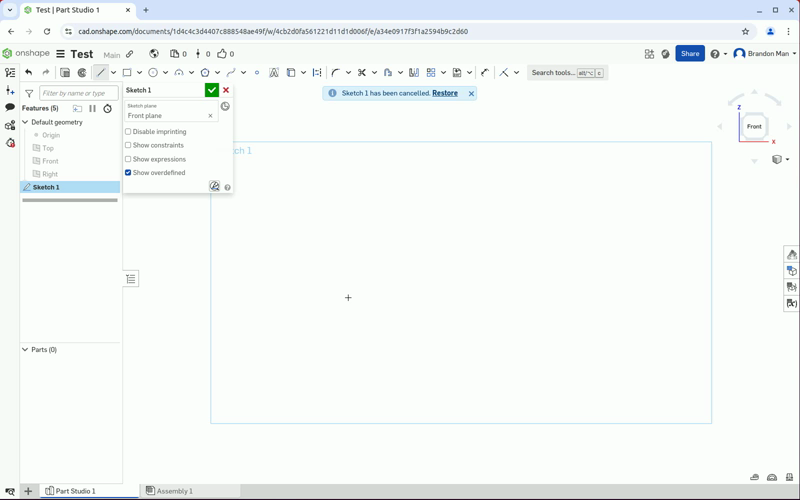
click(348, 297)
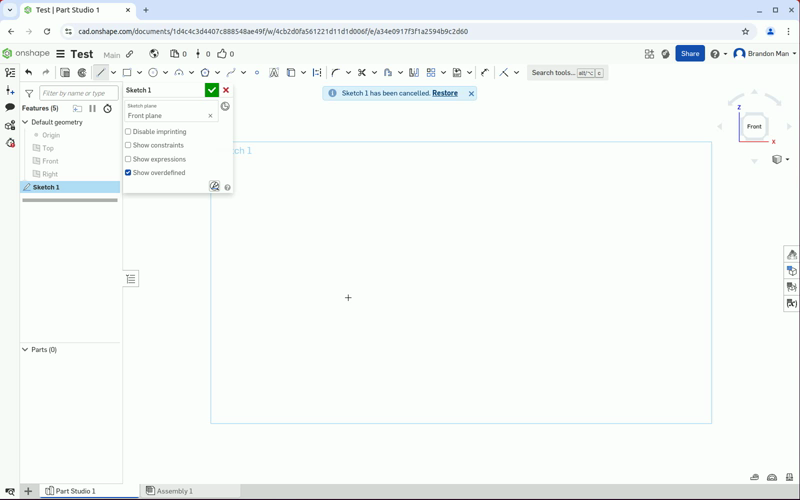
key_up(shift)
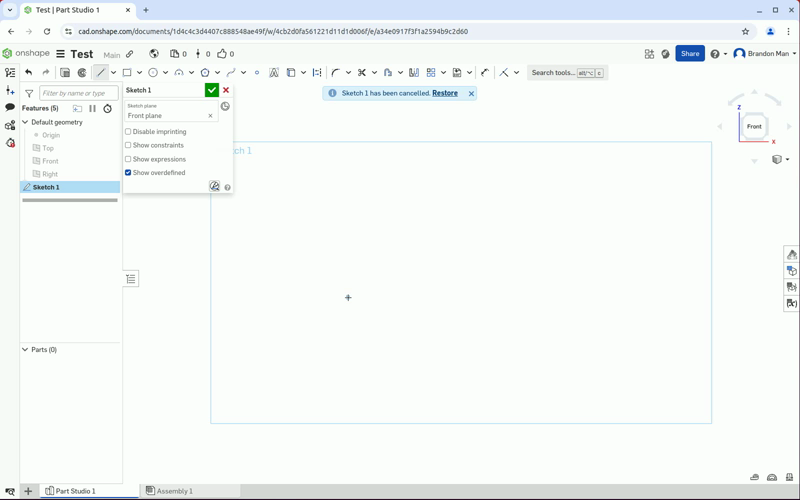
key_down(shift)
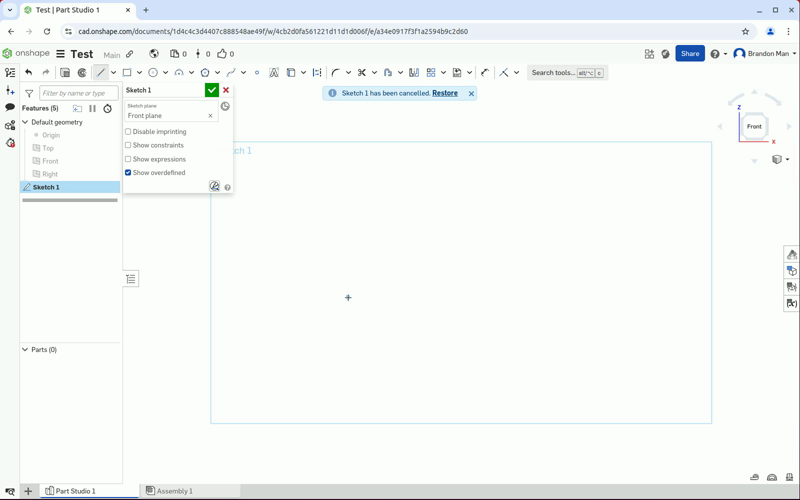
mouse_move(572, 297)
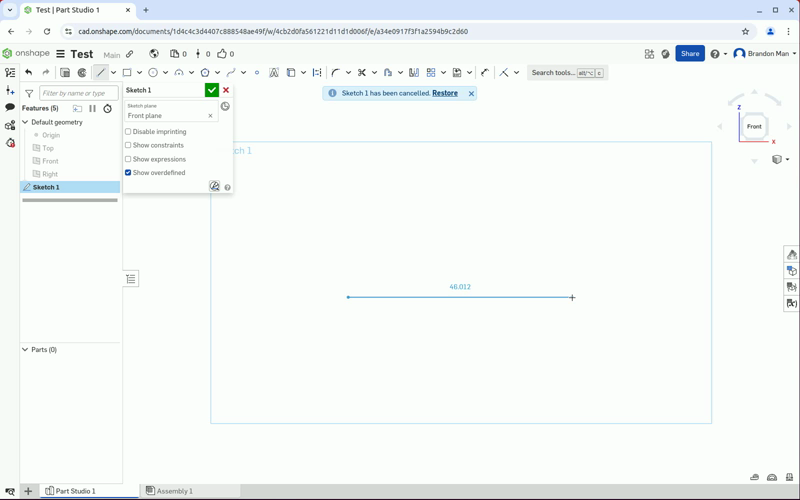
click(572, 297)
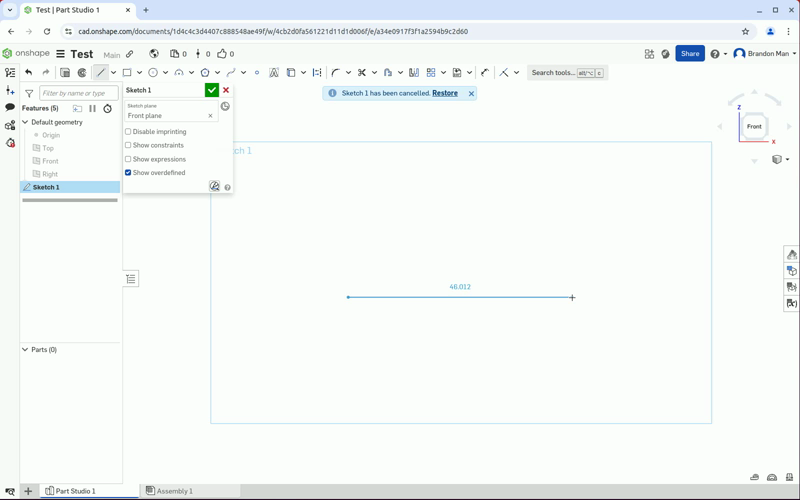
key_up(shift)
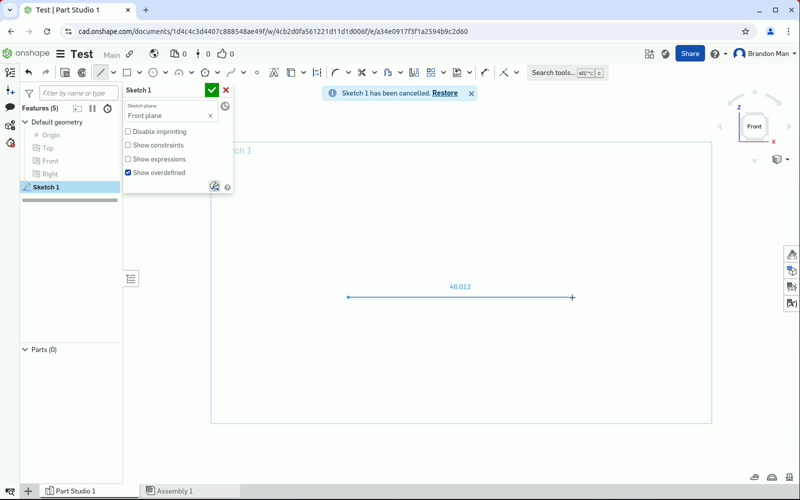
key_down(shift)
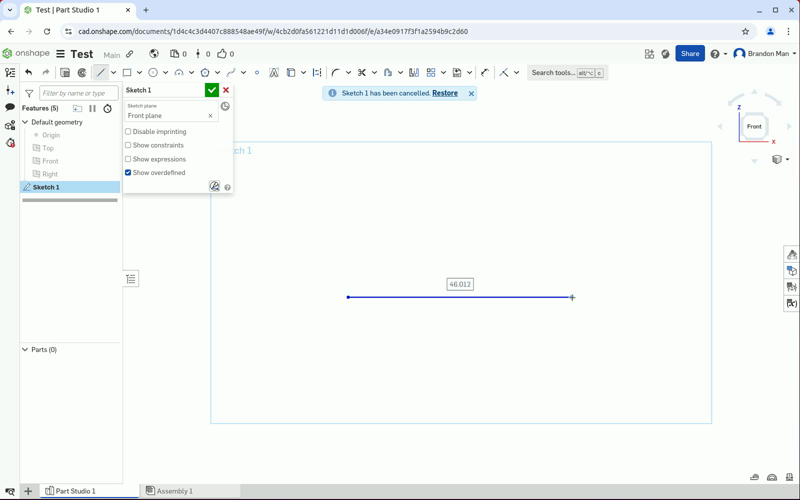
mouse_move(589, 297)
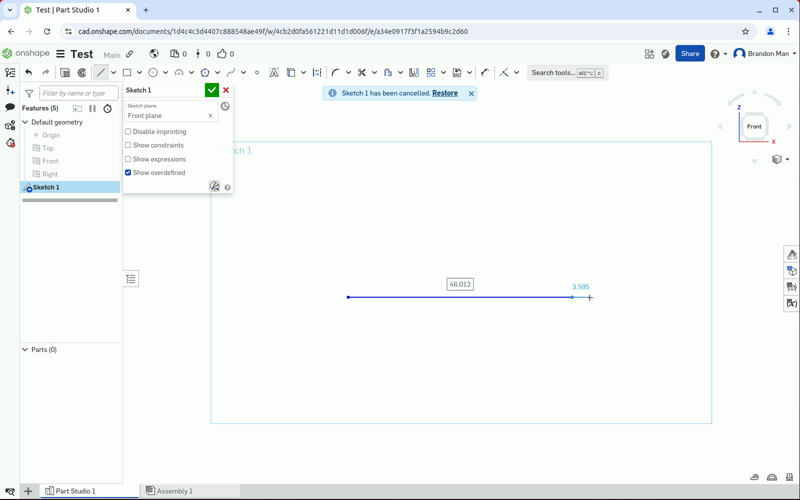
mouse_move(572, 268)
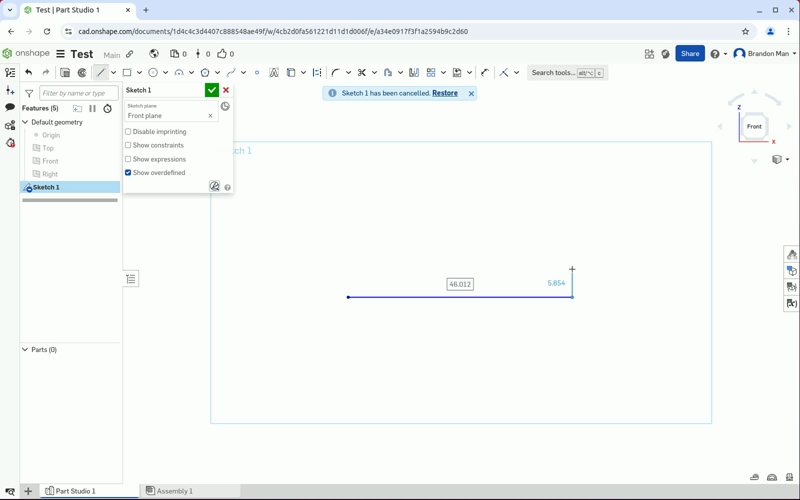
click(572, 268)
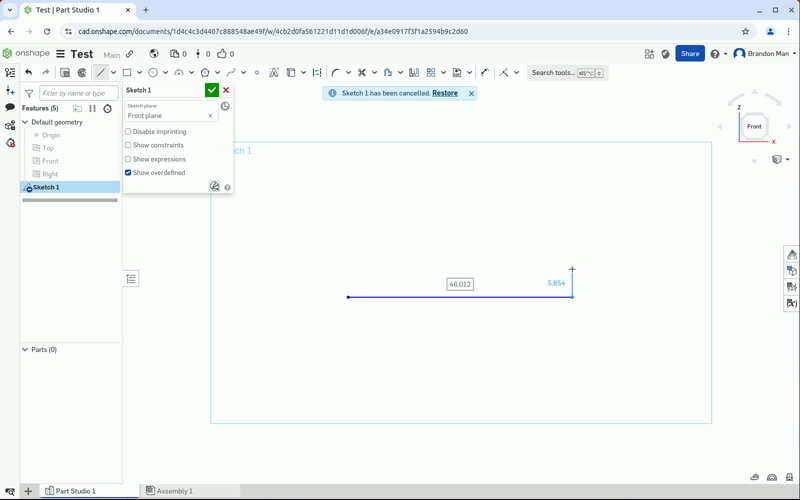
key_up(shift)
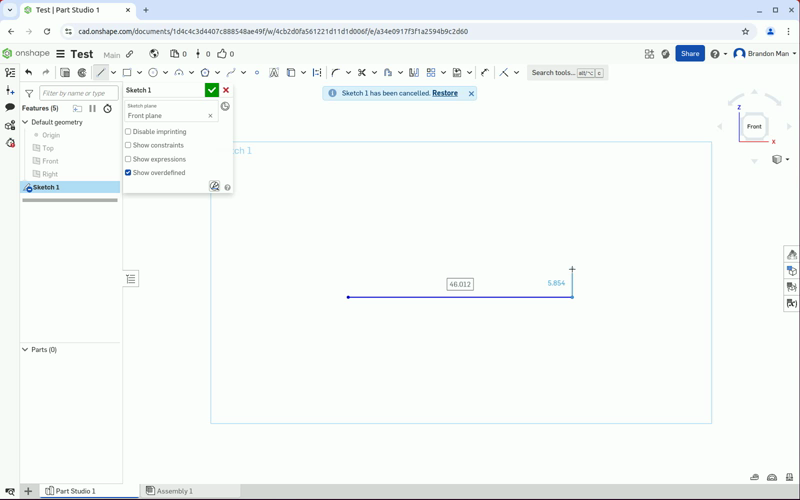
key_down(shift)
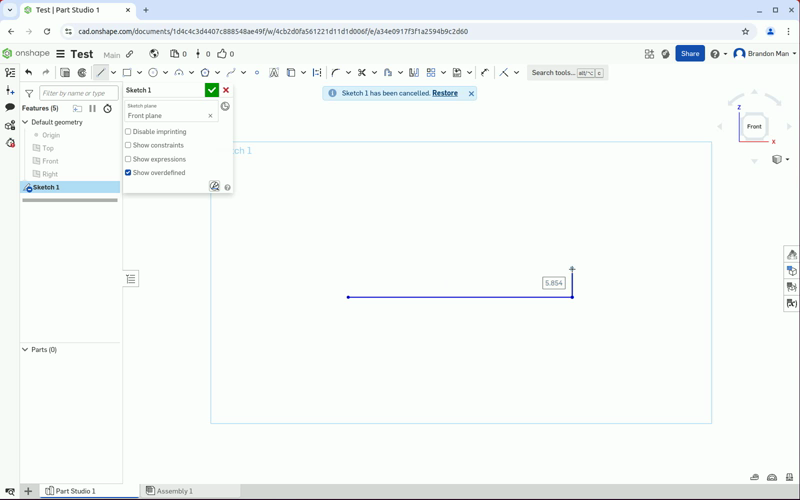
mouse_move(589, 268)
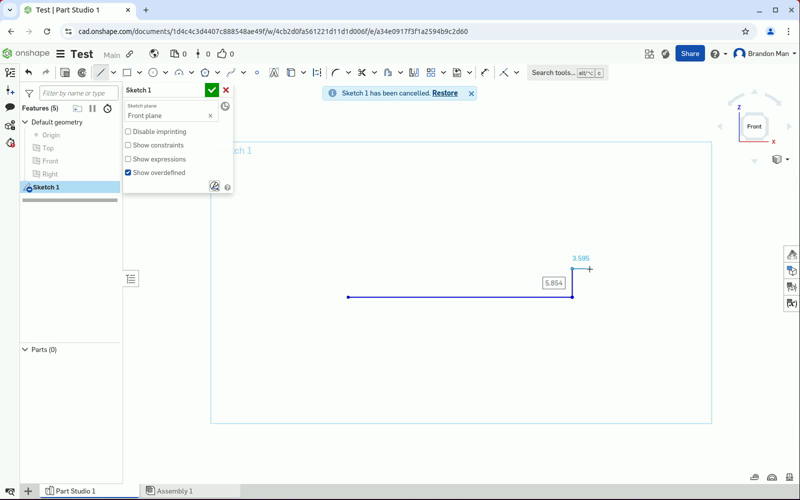
mouse_move(564, 268)
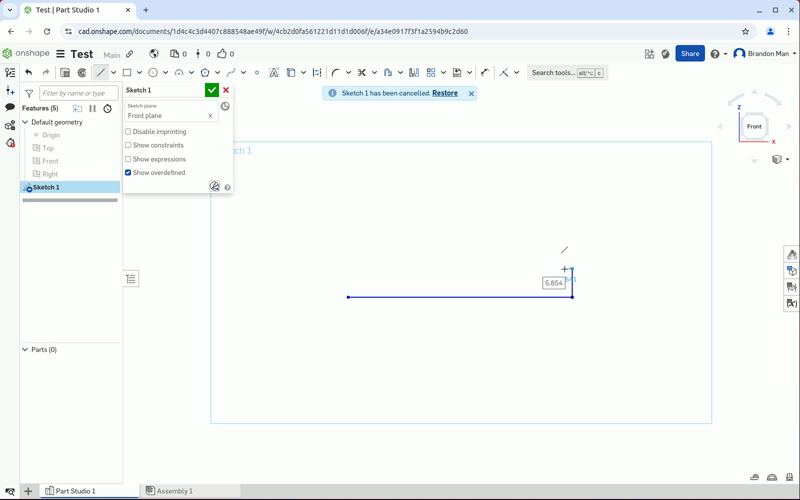
scroll(6)
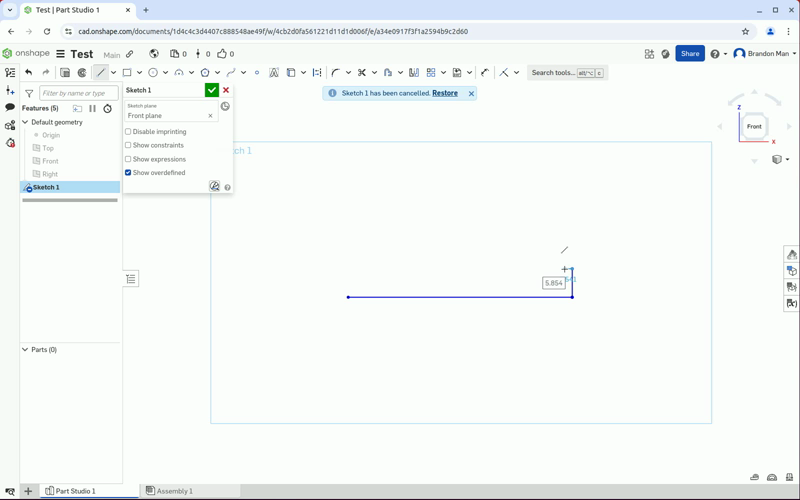
scroll(6)
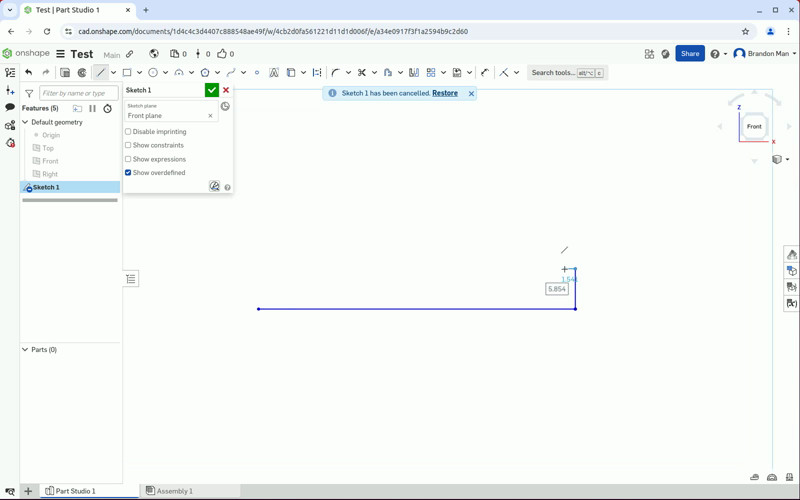
scroll(6)
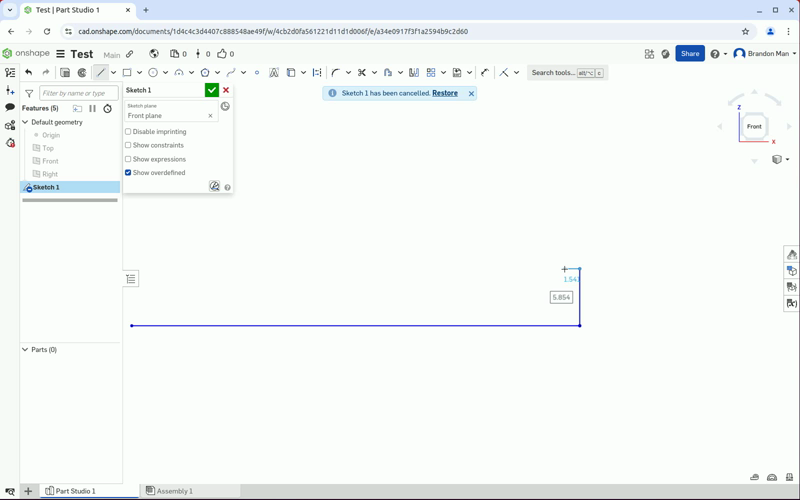
scroll(6)
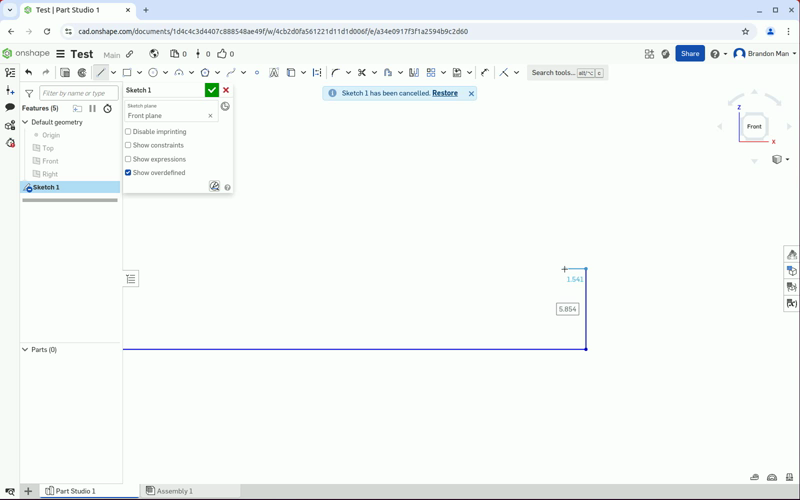
scroll(6)
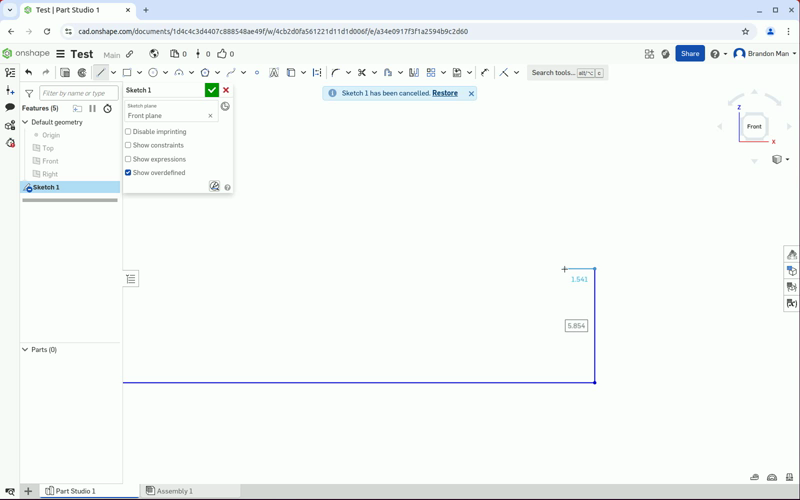
scroll(6)
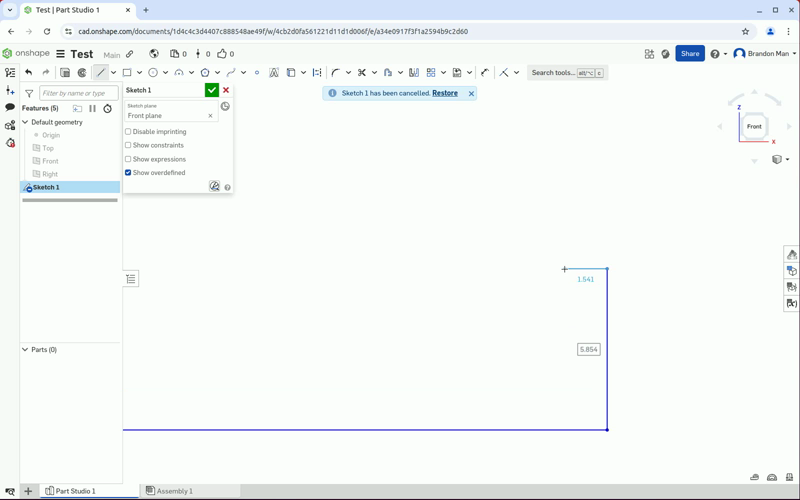
scroll(6)
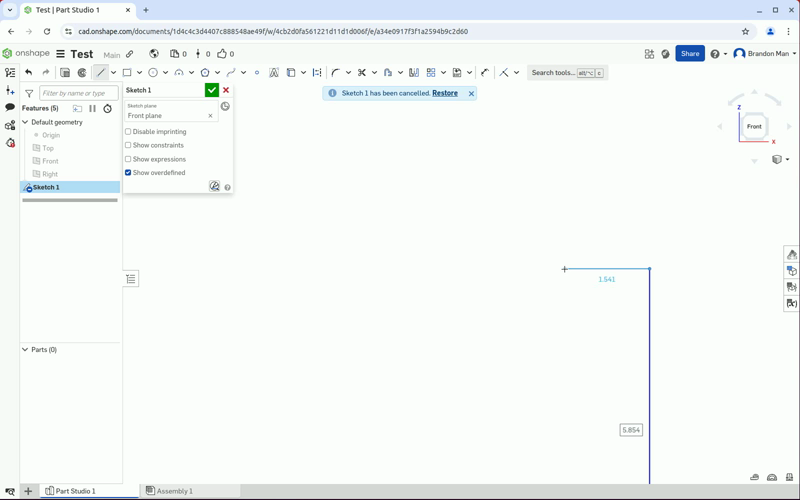
click(564, 268)
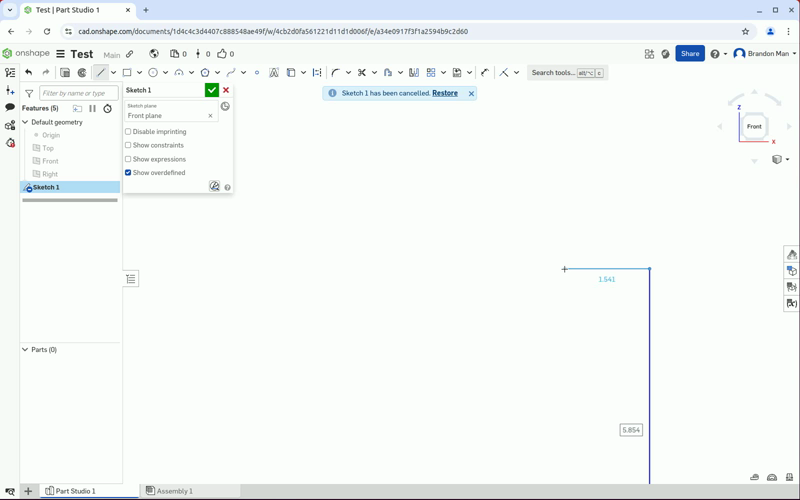
scroll(-6)
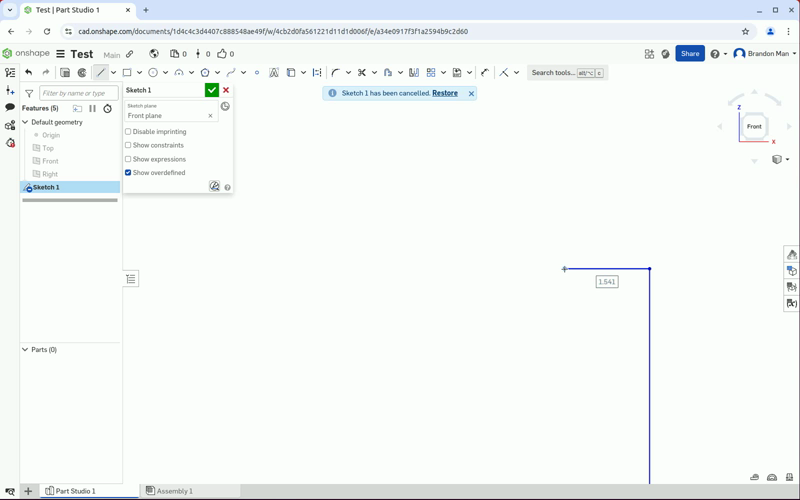
scroll(-6)
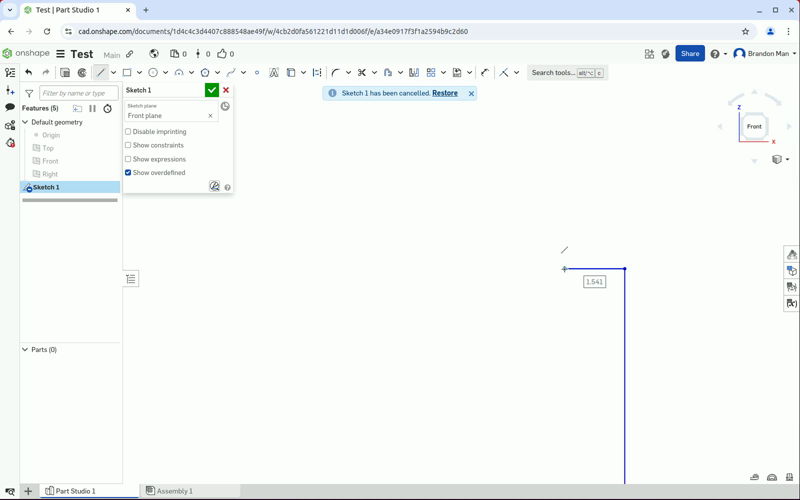
scroll(-6)
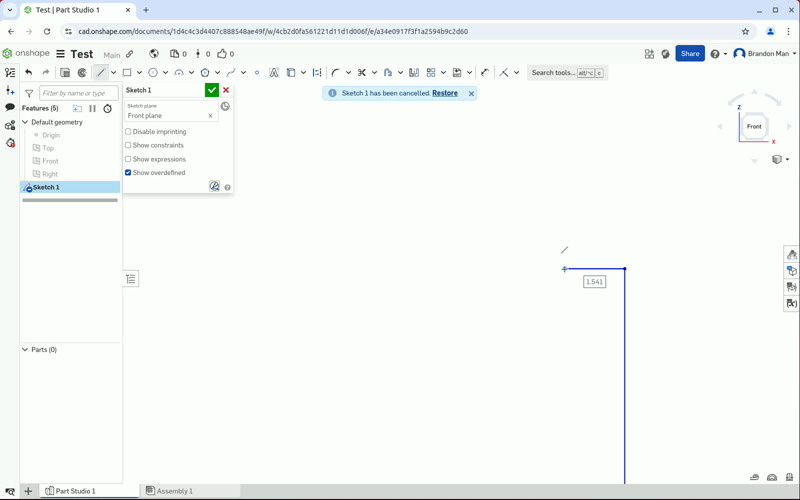
scroll(-6)
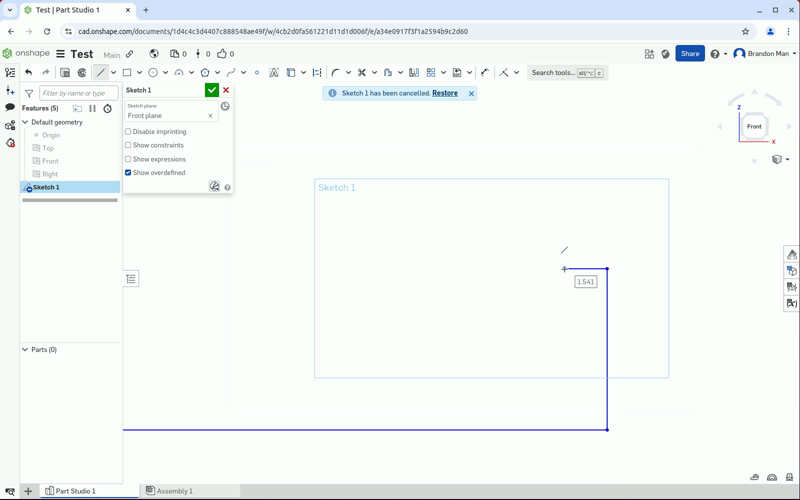
scroll(-6)
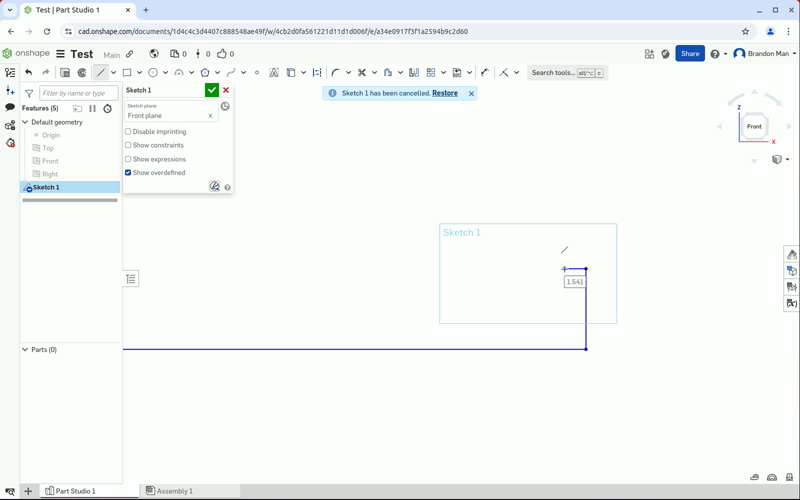
scroll(-6)
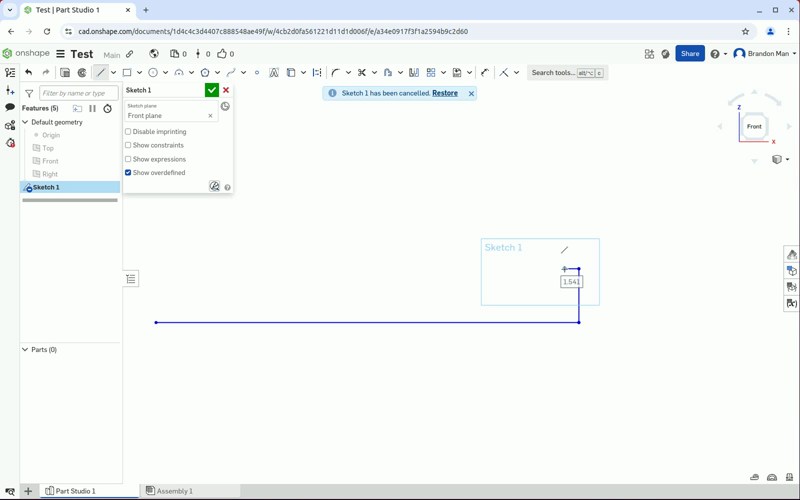
scroll(-6)
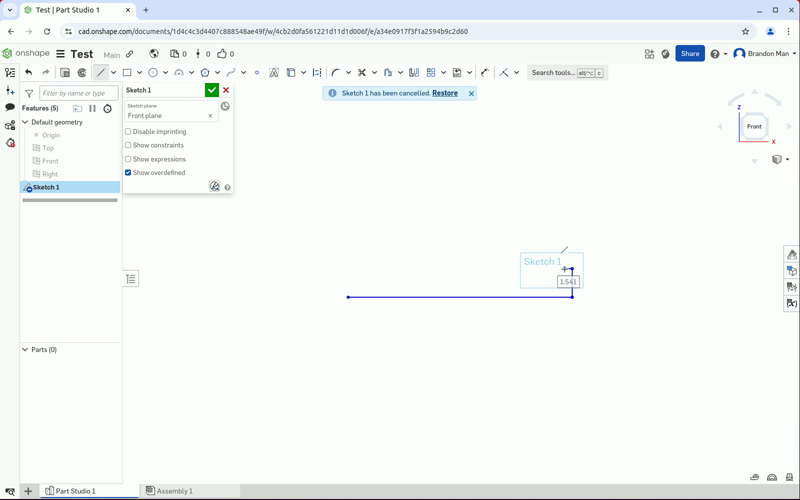
key_up(shift)
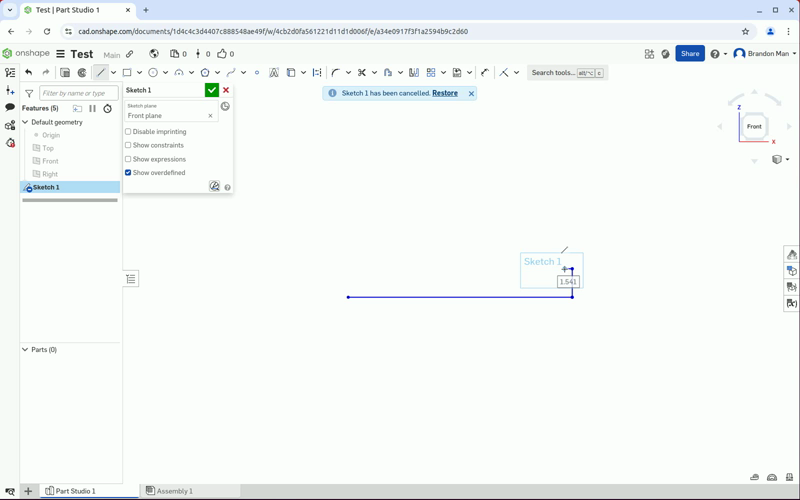
key_down(shift)
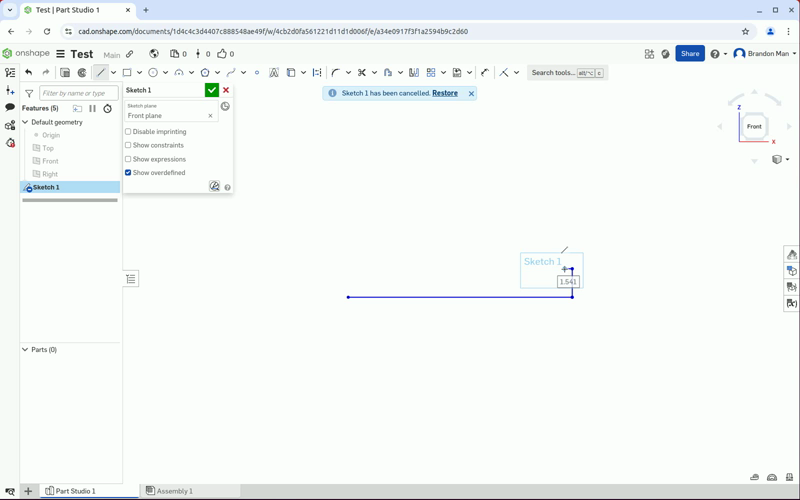
mouse_move(348, 268)
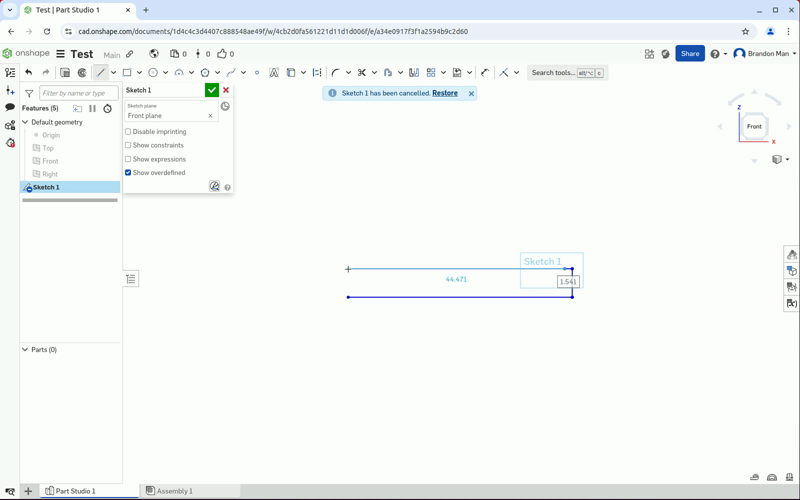
click(348, 268)
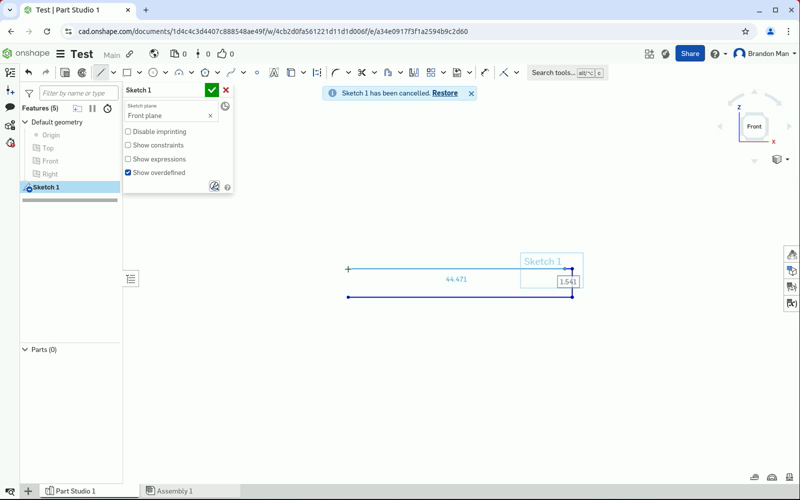
key_up(shift)
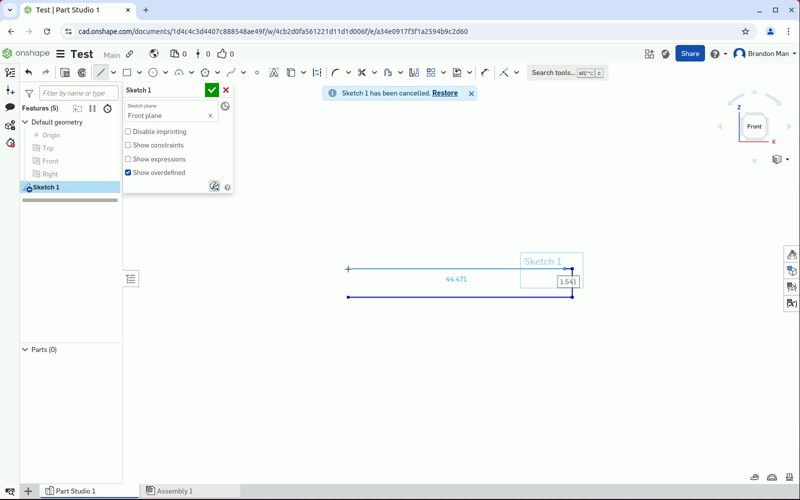
mouse_move(378, 268)
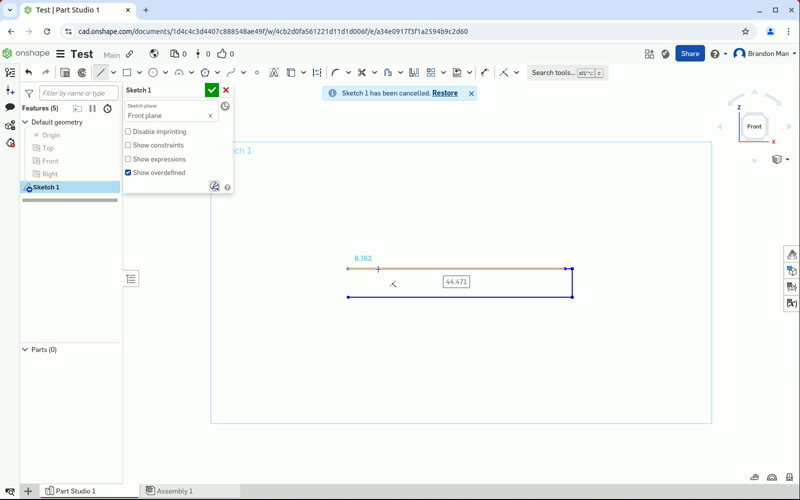
key_down(shift)
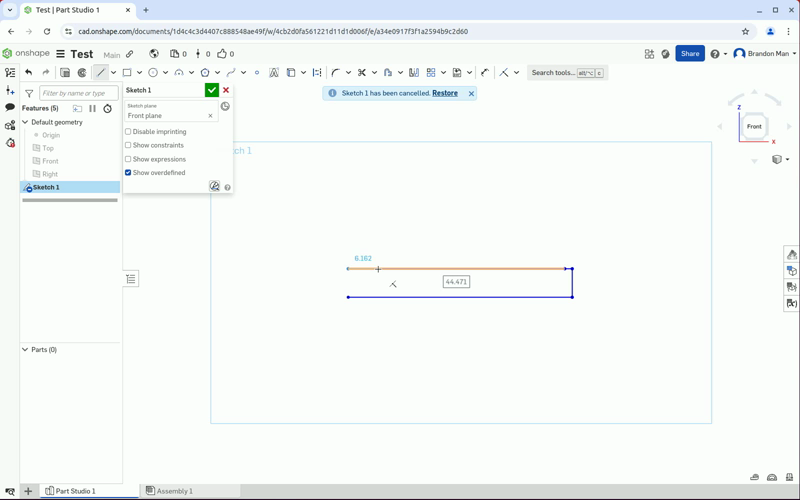
mouse_move(348, 297)
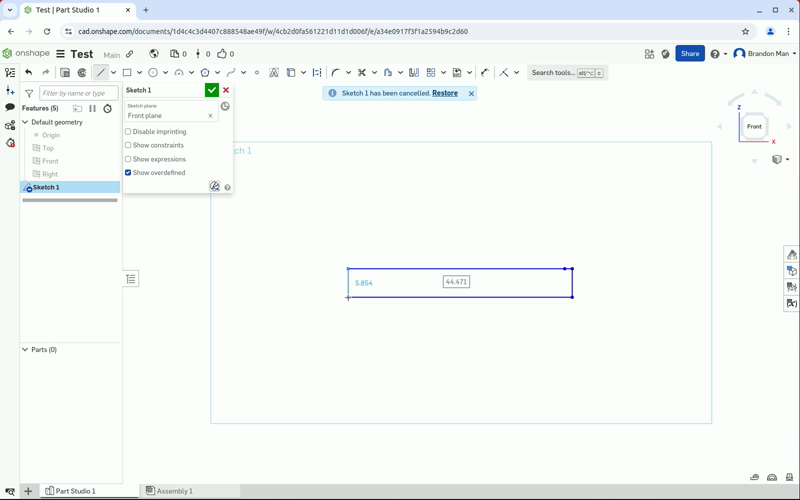
key_up(shift)
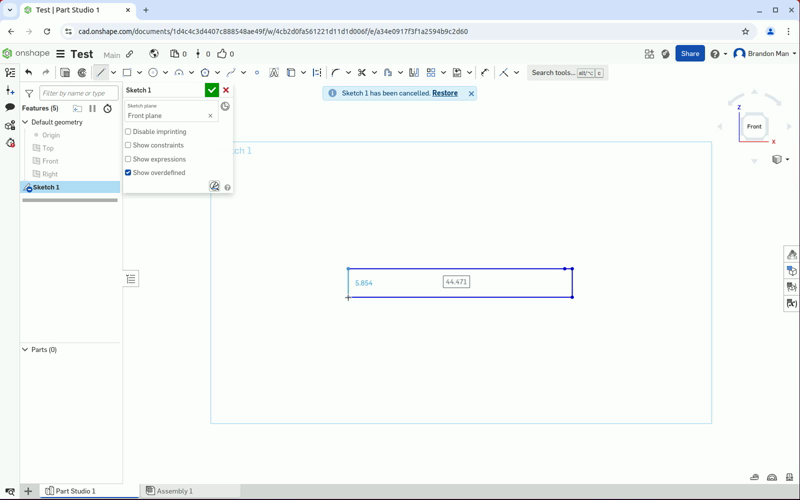
click(348, 297)
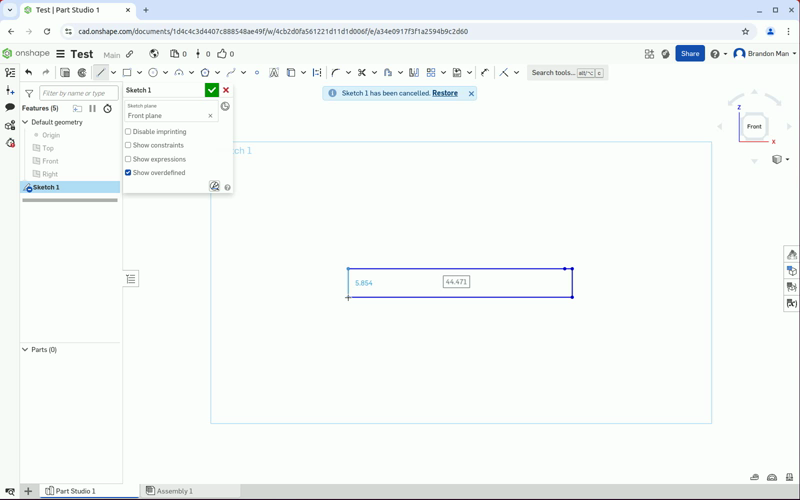
key(esc)
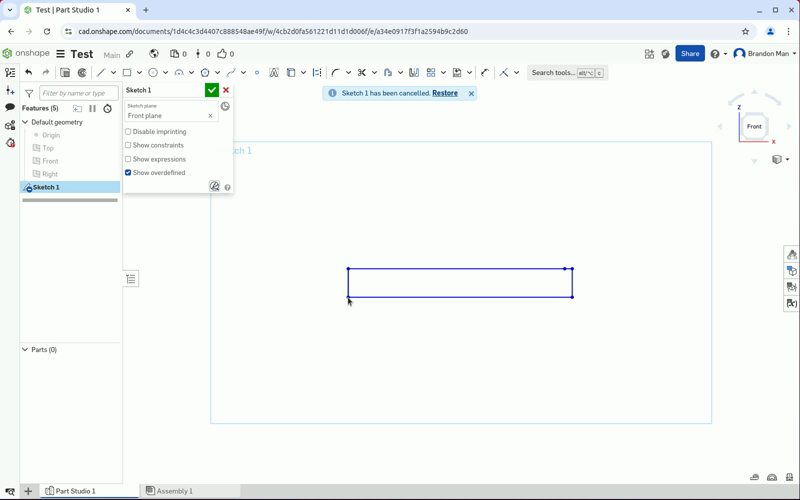
mouse_move(394, 287)
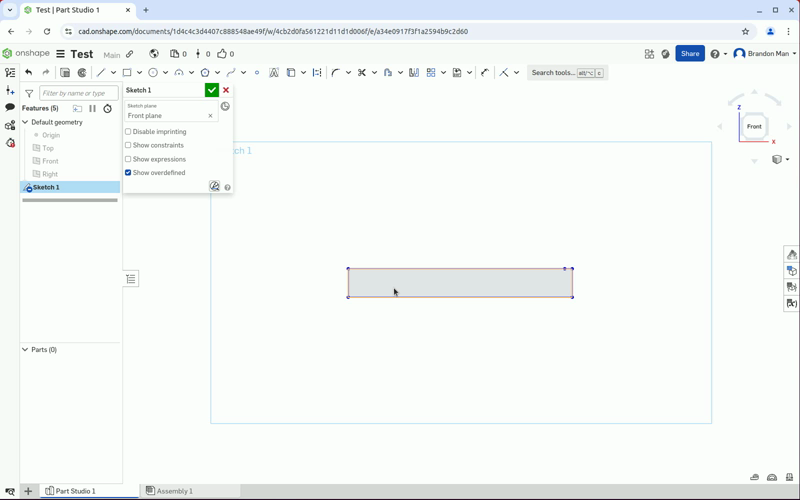
click(394, 287)
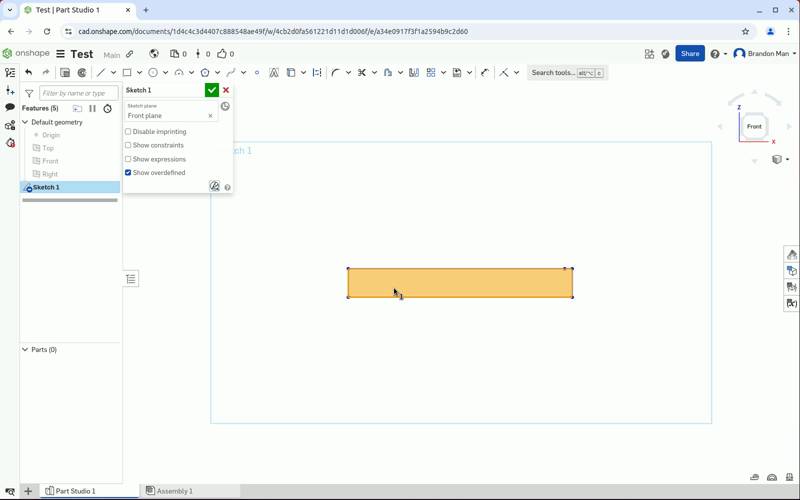
mouse_move(73, 352)
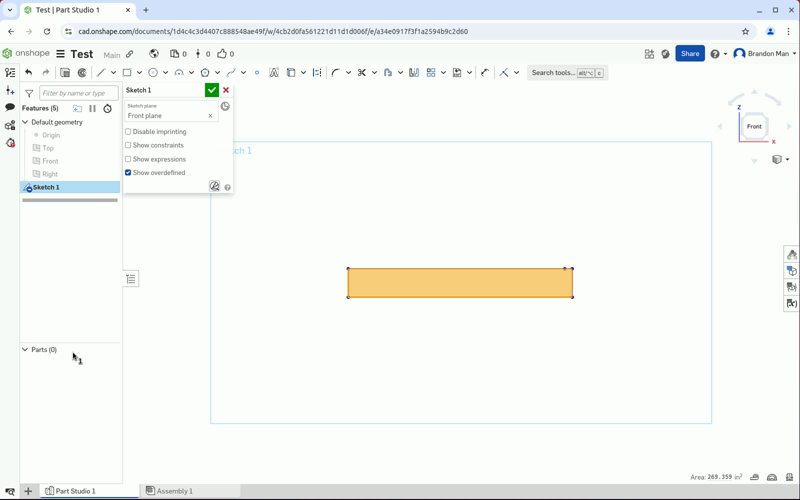
key(shift+y)
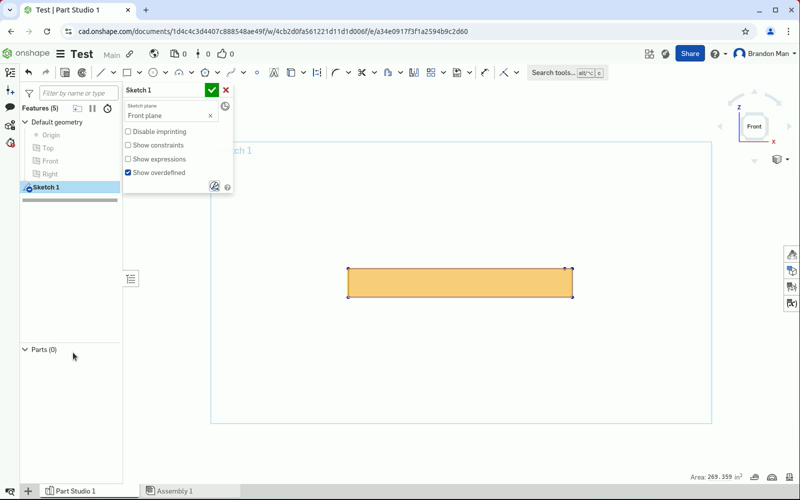
key(shift+e)
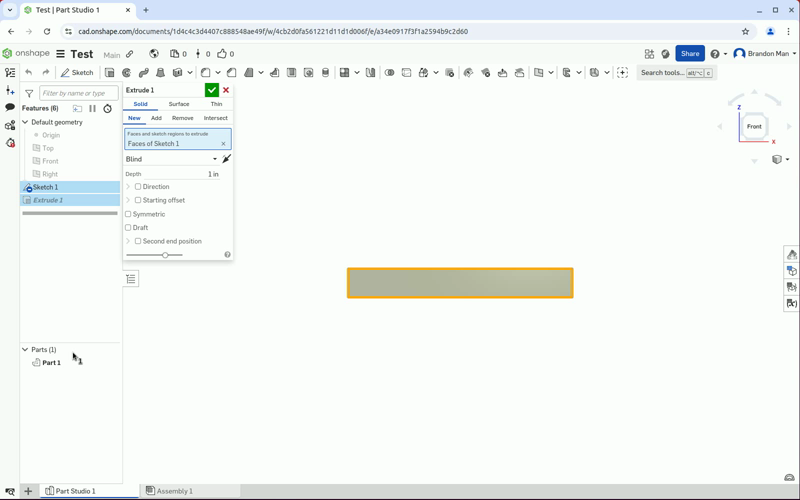
mouse_move(143, 106)
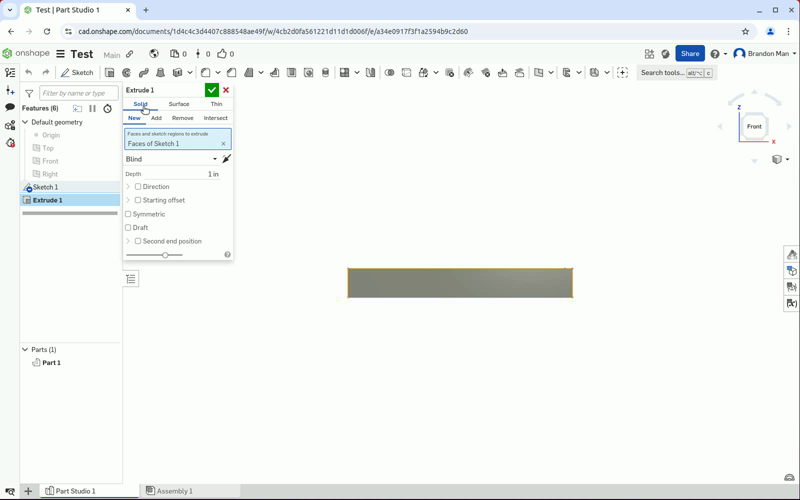
click(143, 106)
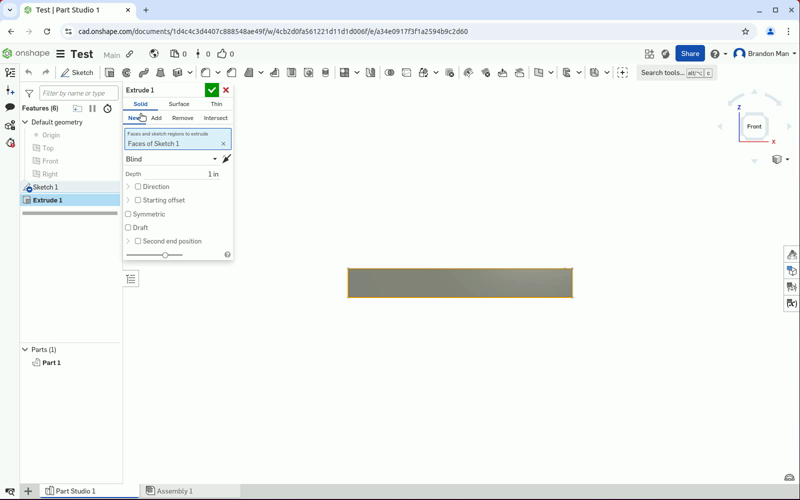
mouse_move(137, 120)
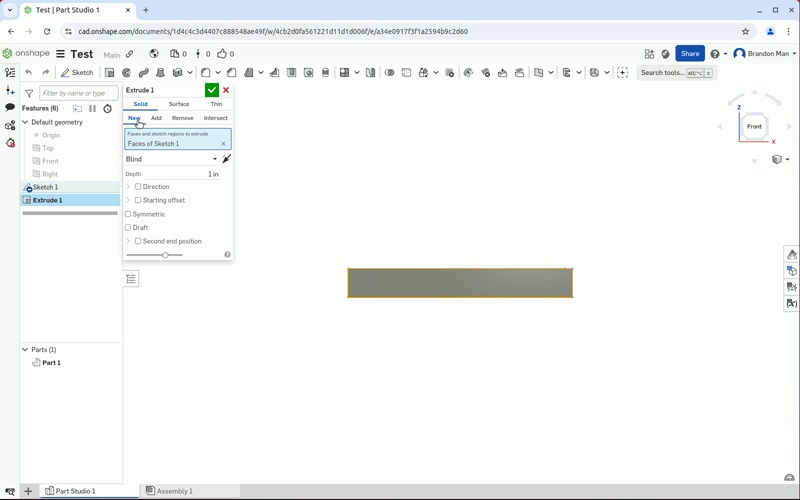
click(137, 120)
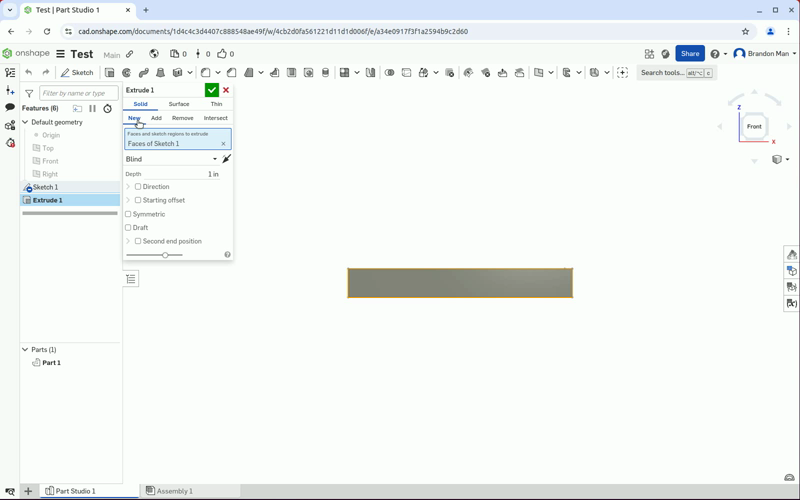
key(tab, 4)
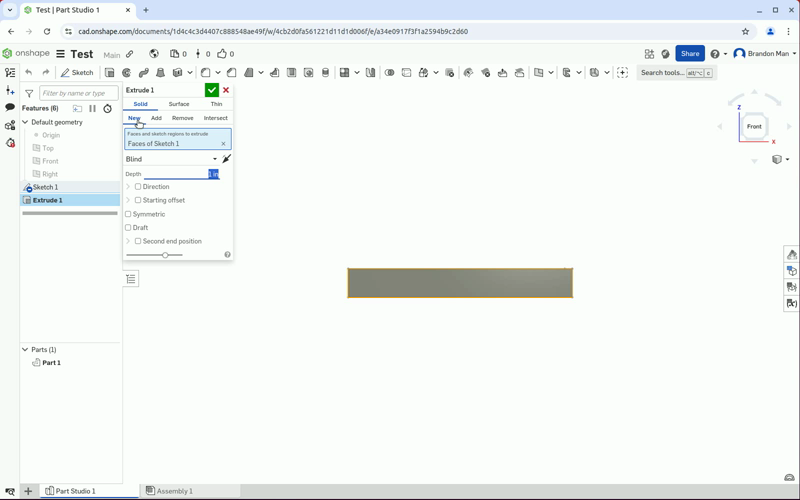
text(46.216)
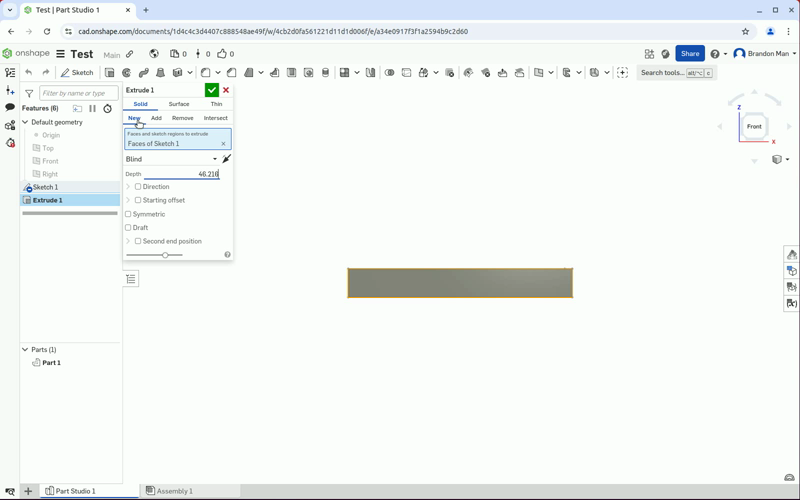
key(tab, 3)
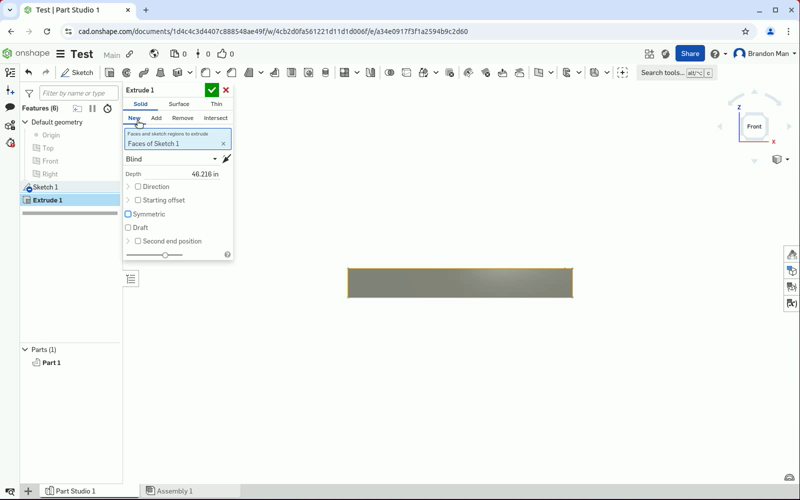
key(space)
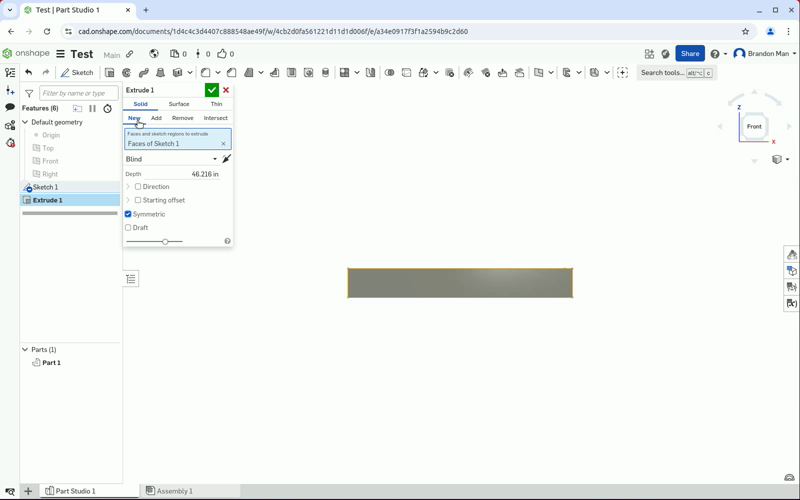
key(enter)
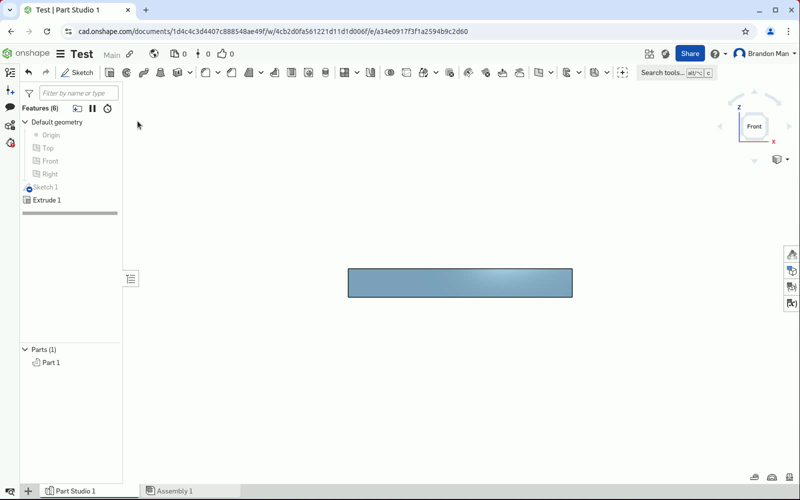
key(shift+h)
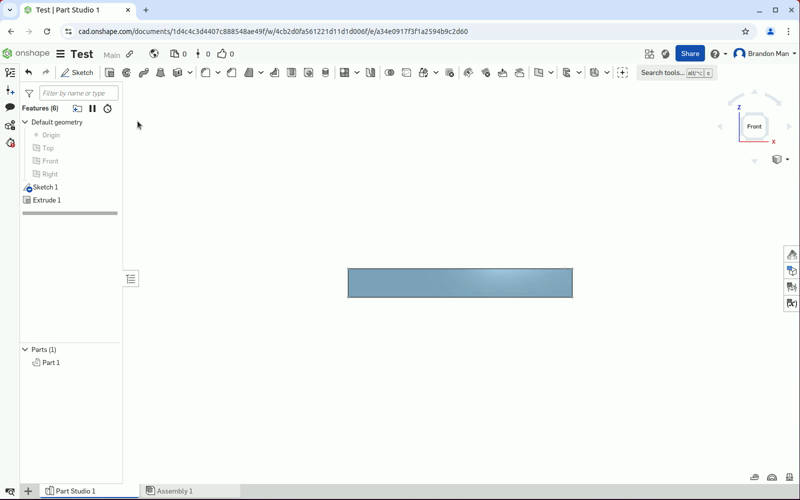
key(shift+h)
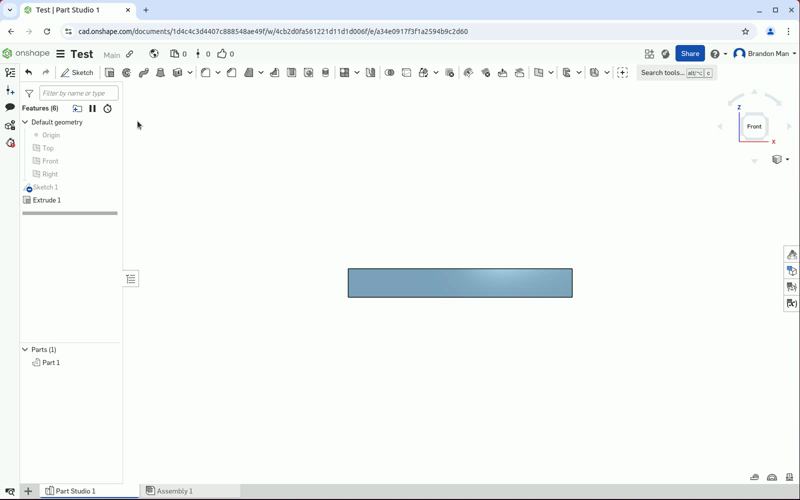
mouse_move(73, 189)
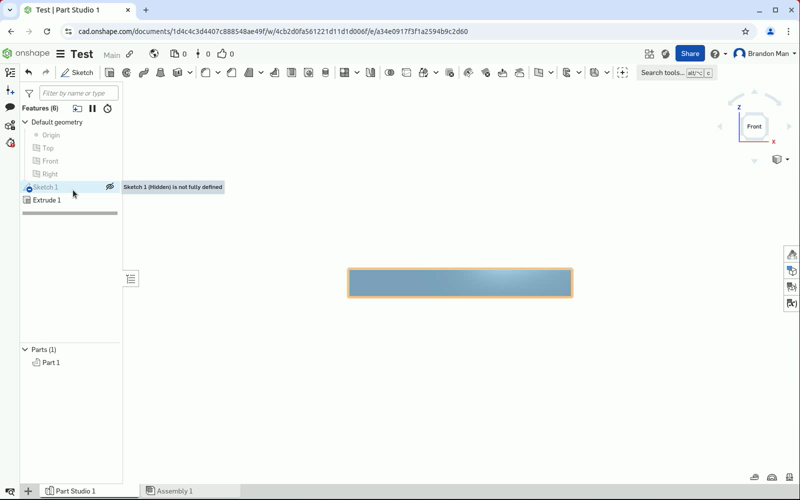
click(73, 189)
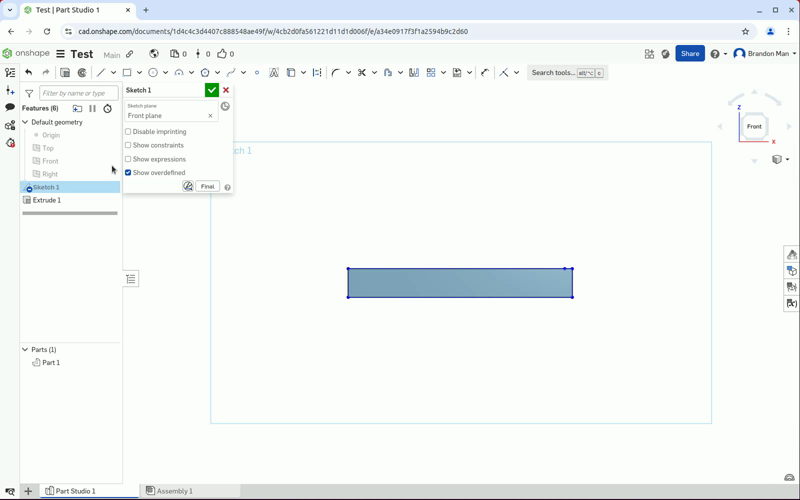
mouse_move(229, 92)
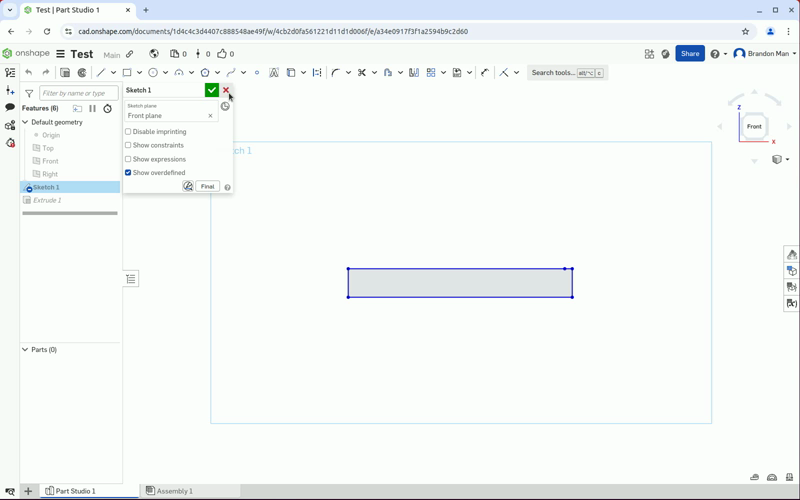
click(229, 92)
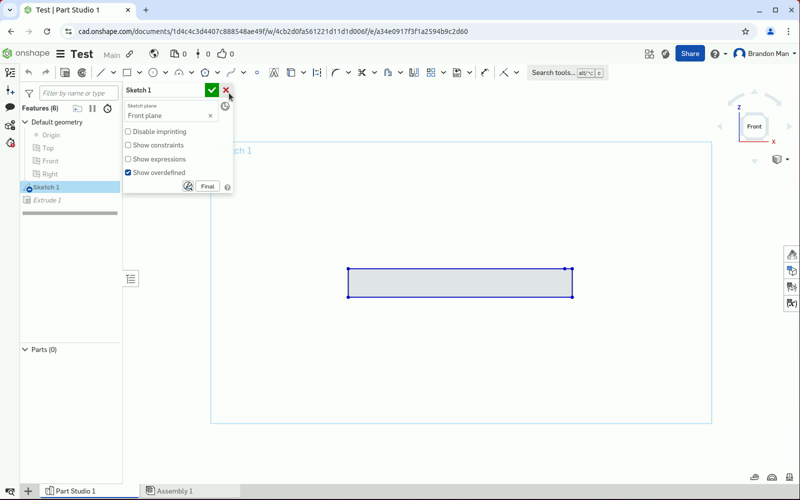
key(shift+s)
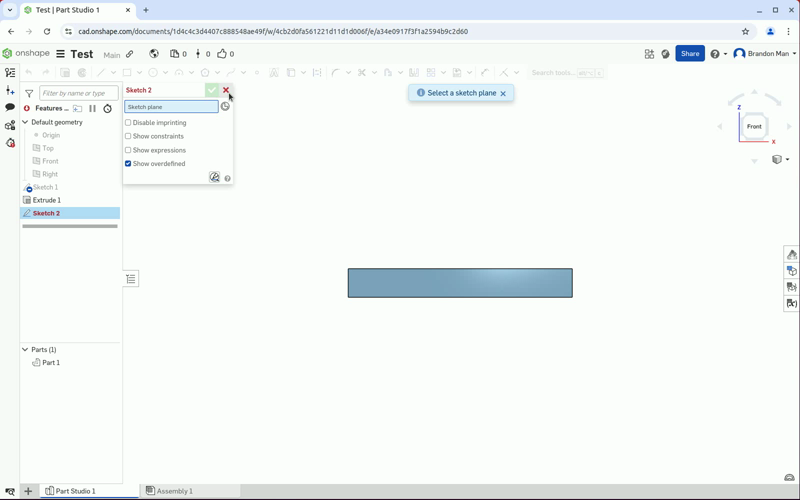
mouse_move(73, 163)
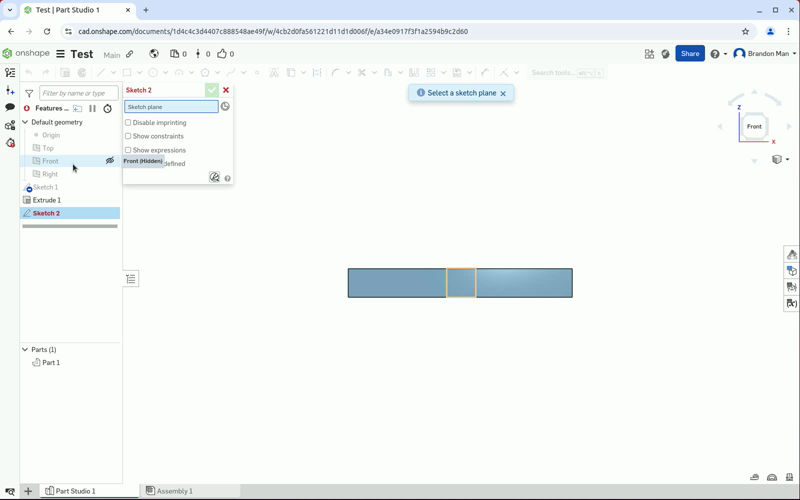
click(73, 163)
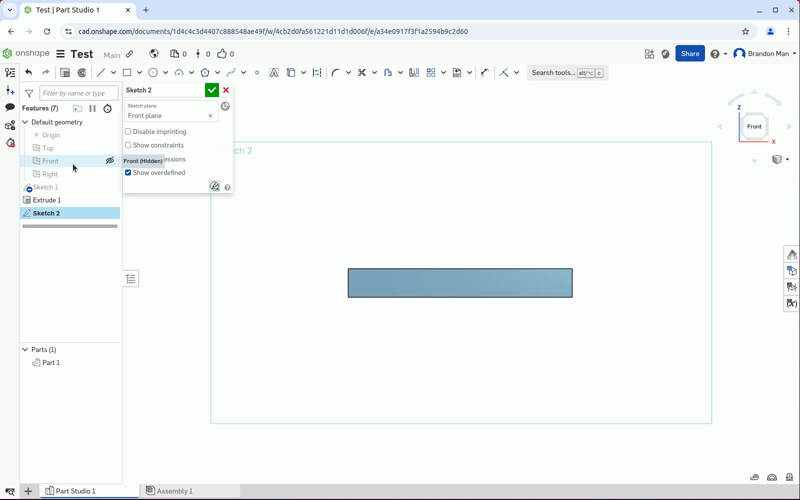
mouse_move(73, 352)
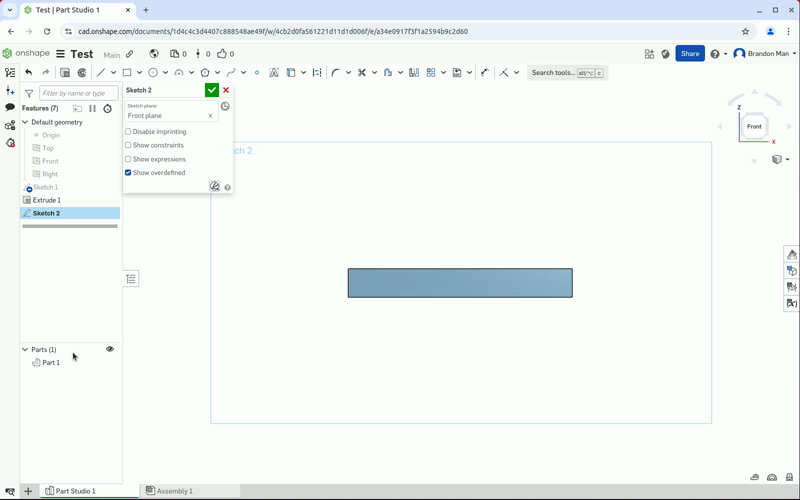
key(y)
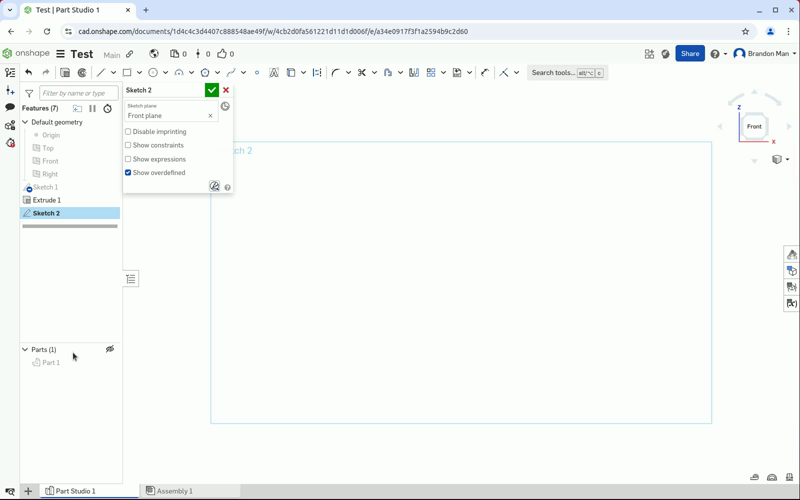
key(l)
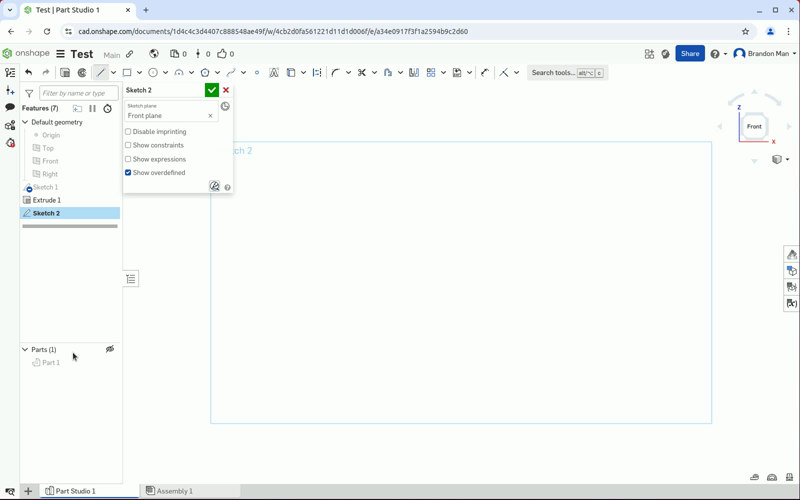
key_down(shift)
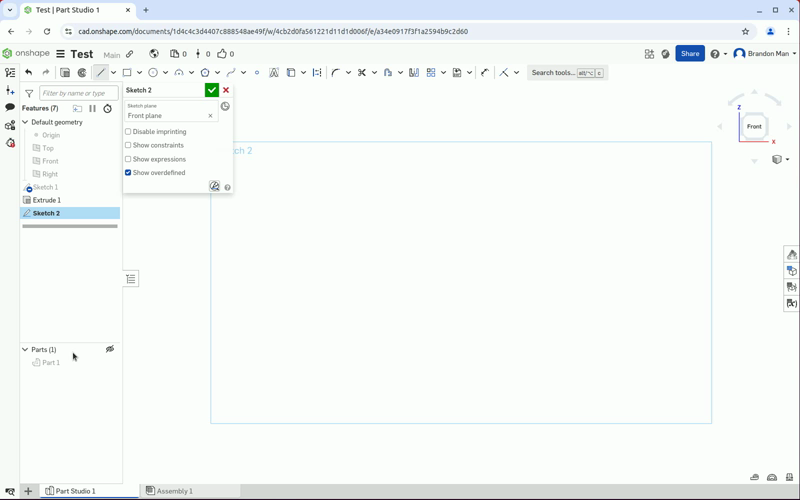
mouse_move(566, 268)
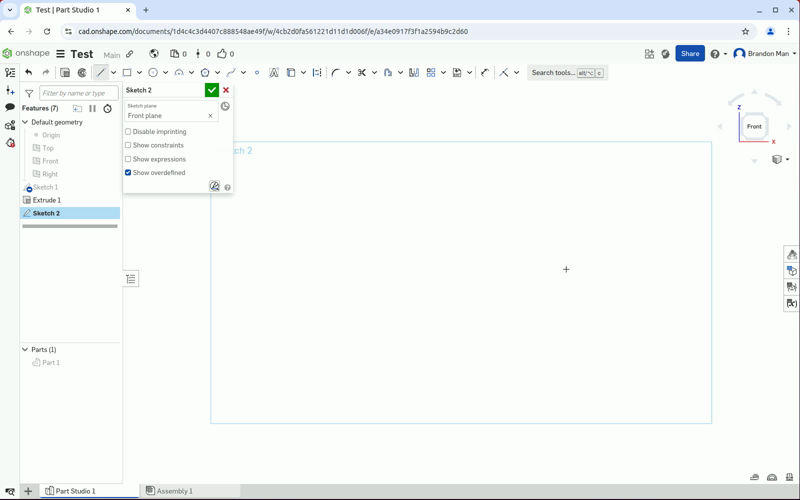
click(566, 268)
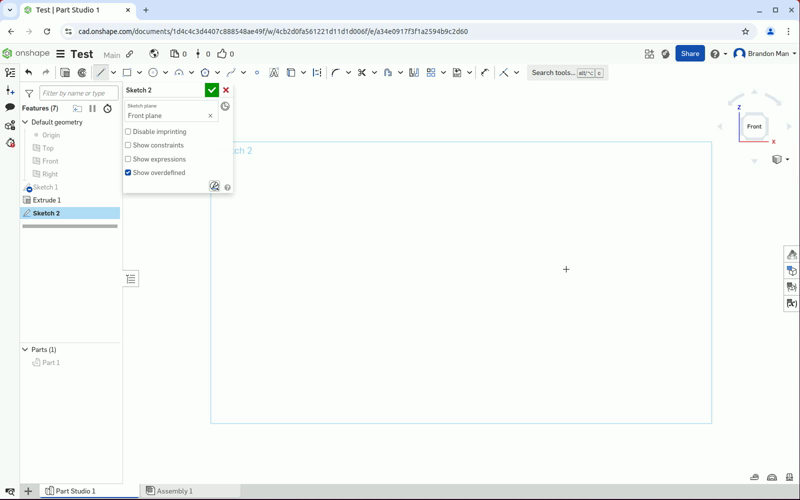
key_up(shift)
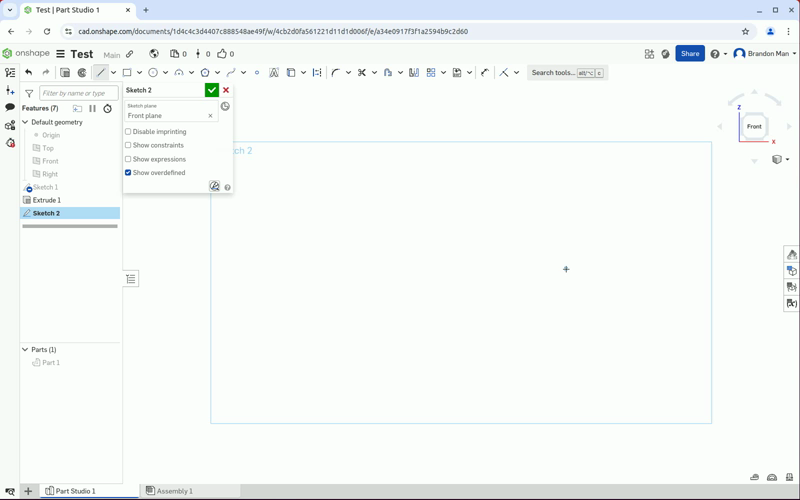
key_down(shift)
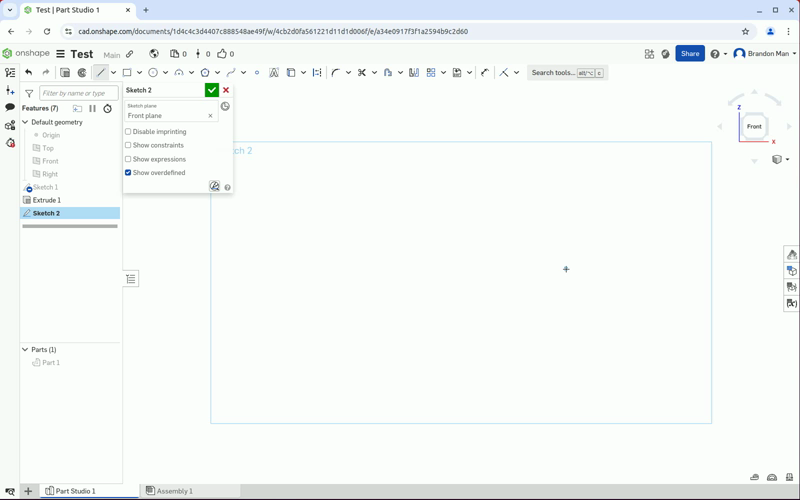
mouse_move(589, 268)
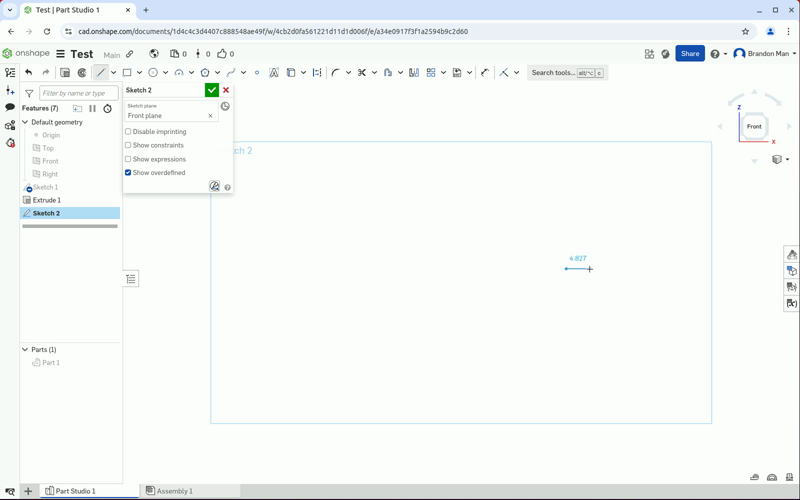
mouse_move(573, 268)
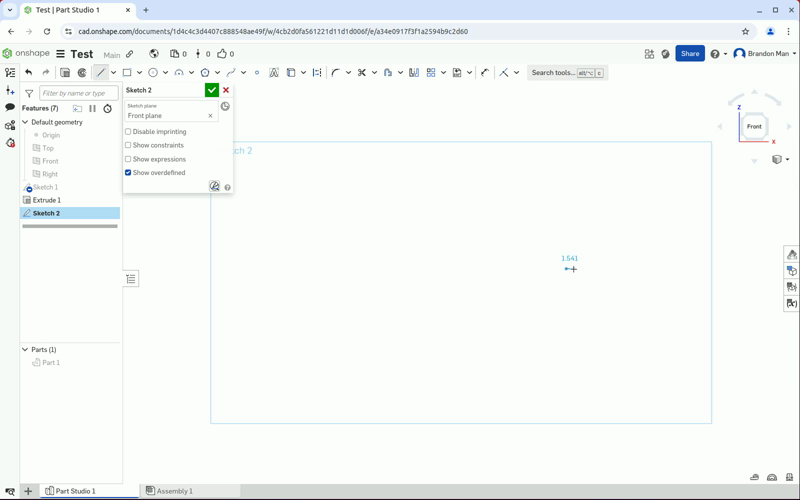
click(573, 268)
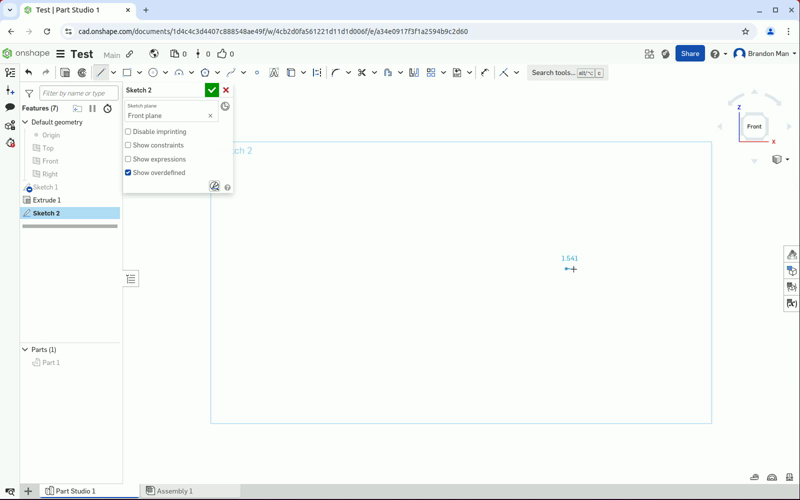
key_up(shift)
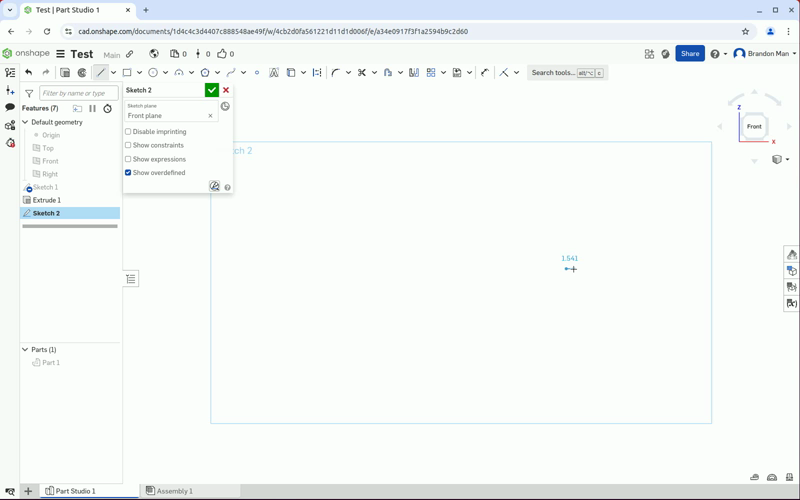
key_down(shift)
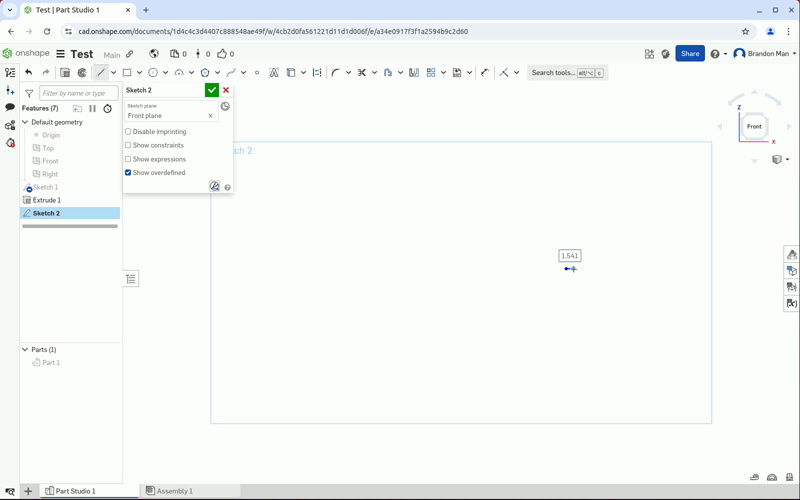
mouse_move(589, 268)
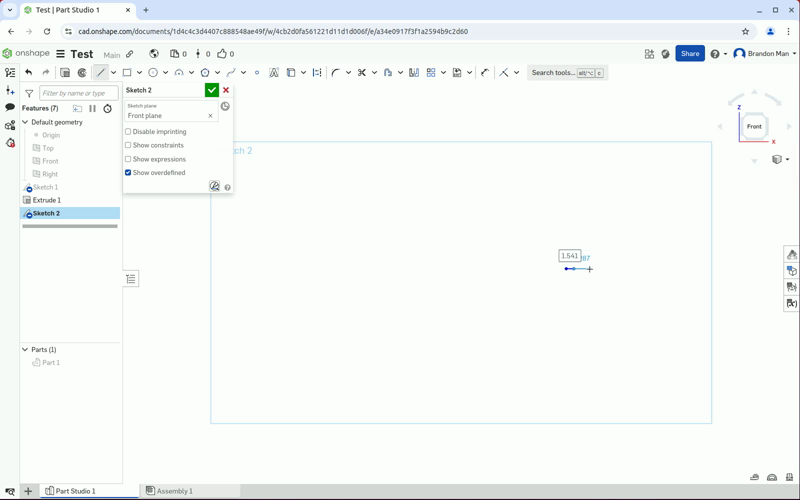
mouse_move(573, 255)
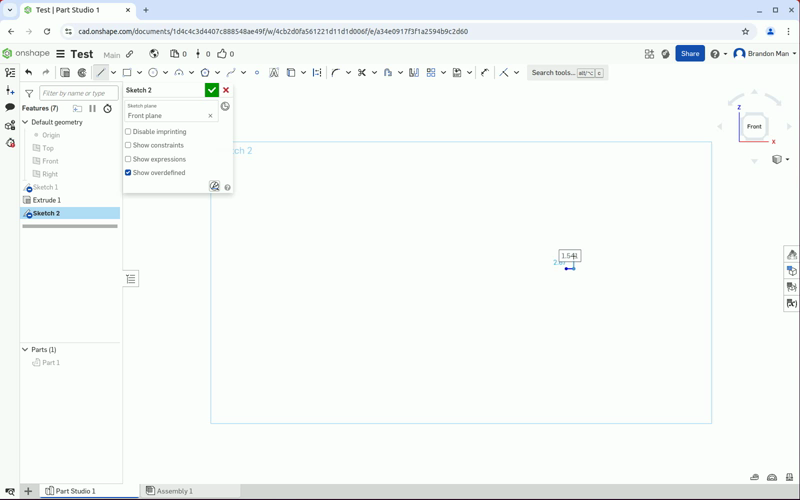
click(573, 255)
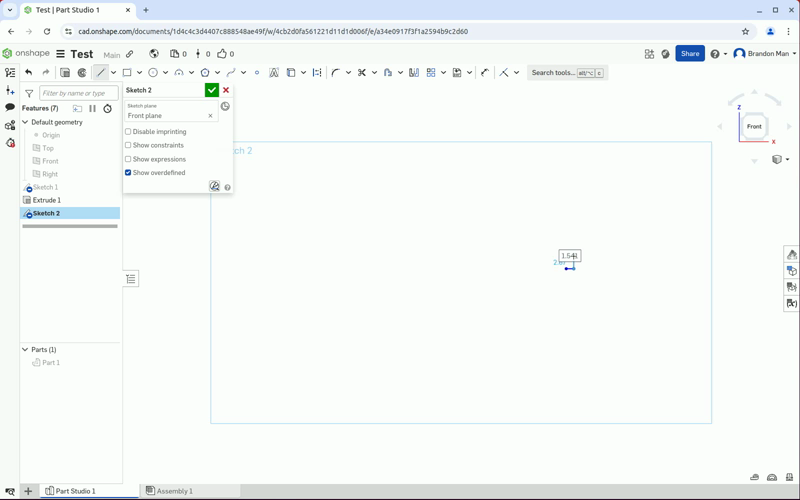
key_up(shift)
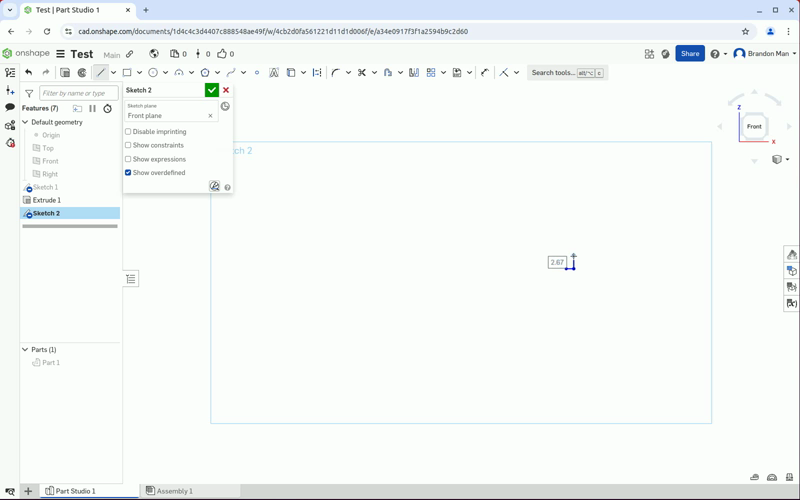
key_down(shift)
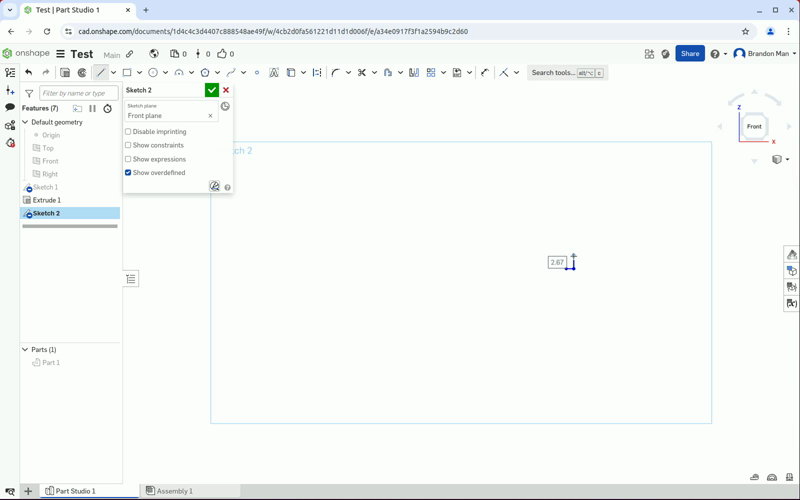
mouse_move(589, 255)
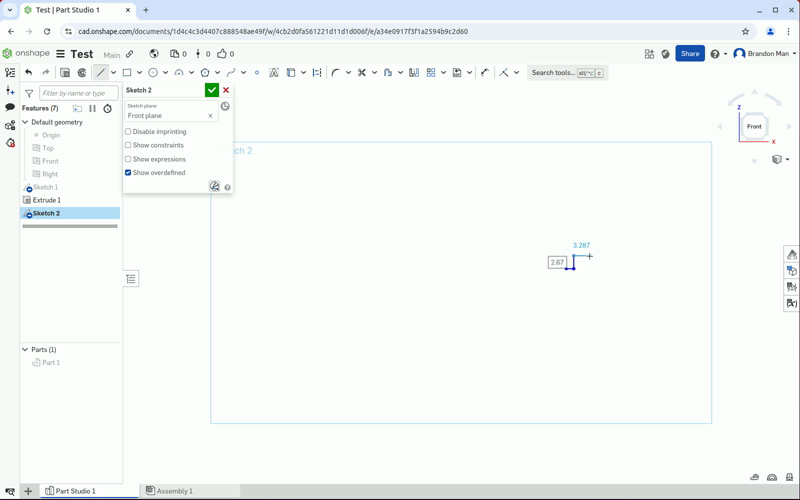
mouse_move(566, 255)
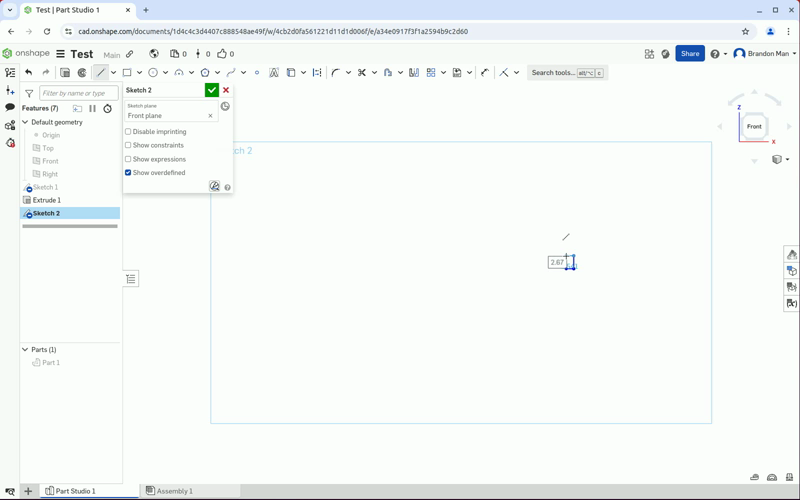
click(566, 255)
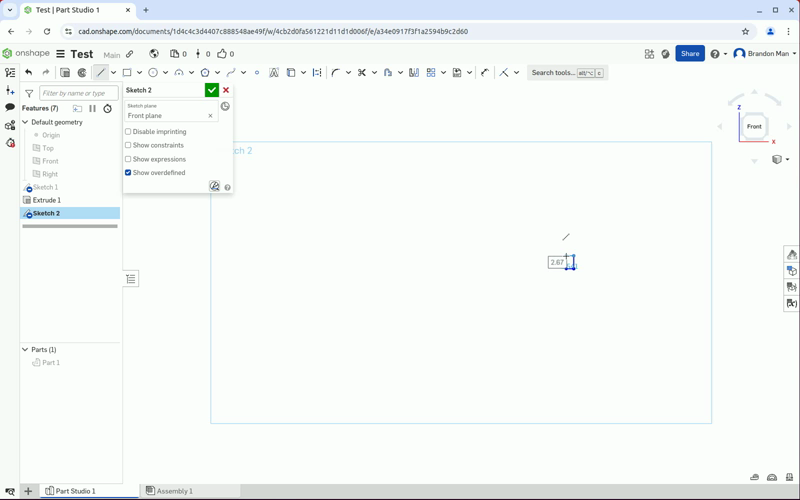
key_up(shift)
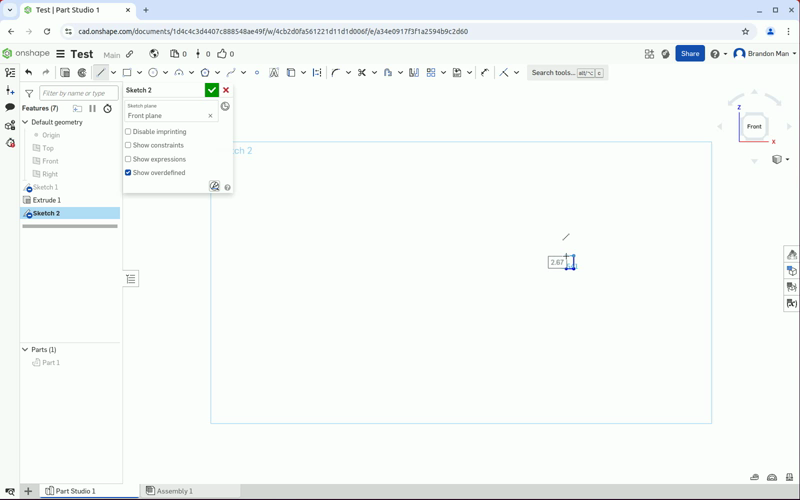
mouse_move(589, 255)
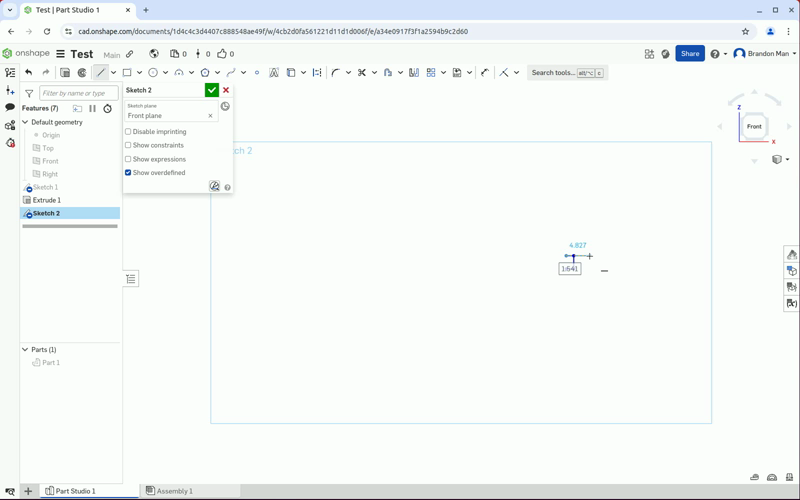
key_down(shift)
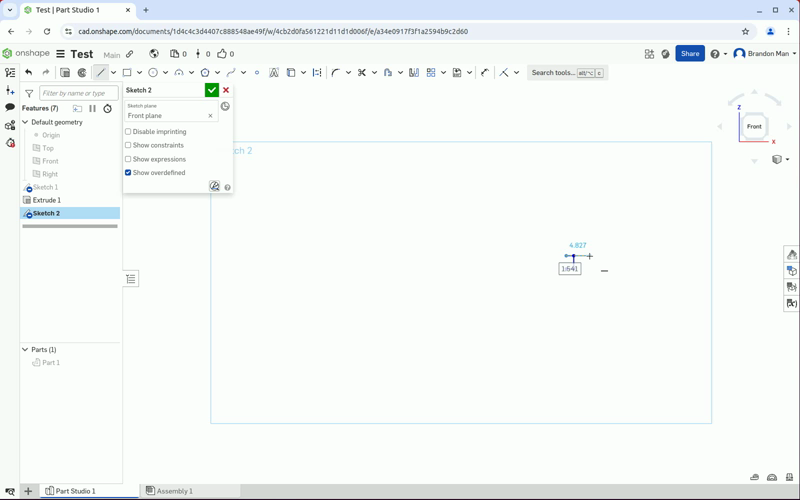
mouse_move(566, 268)
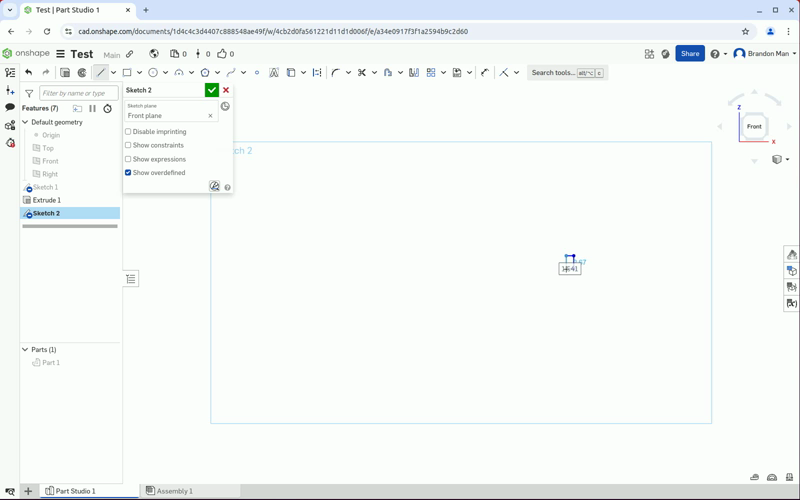
key_up(shift)
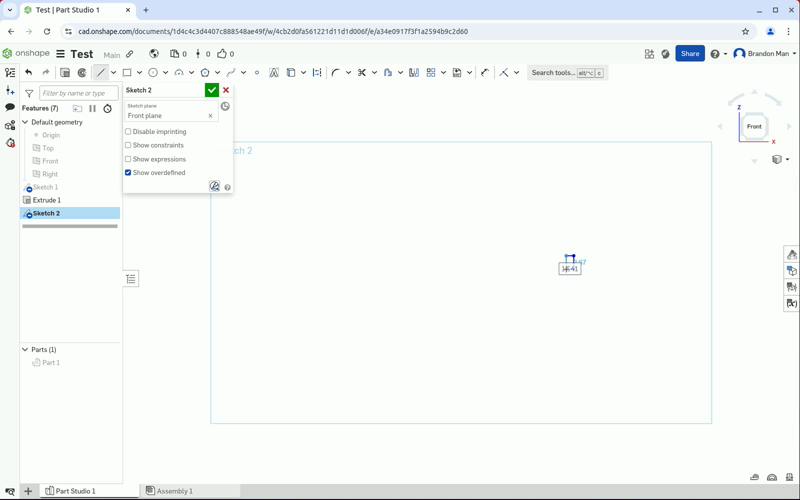
click(566, 268)
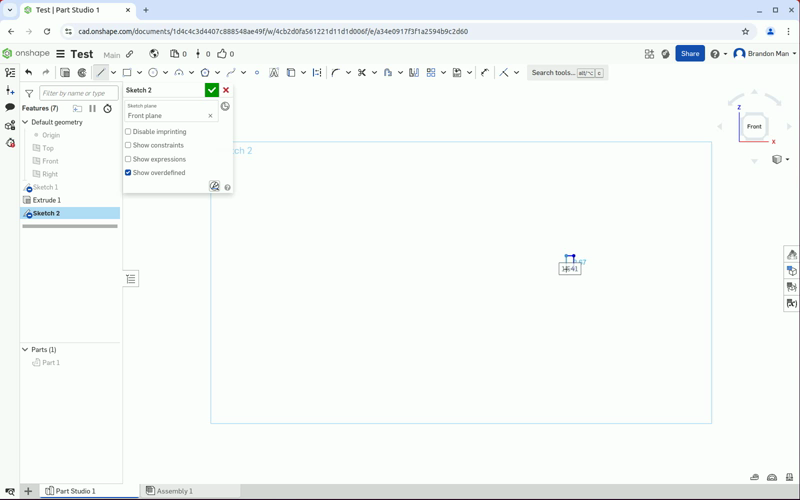
key(esc)
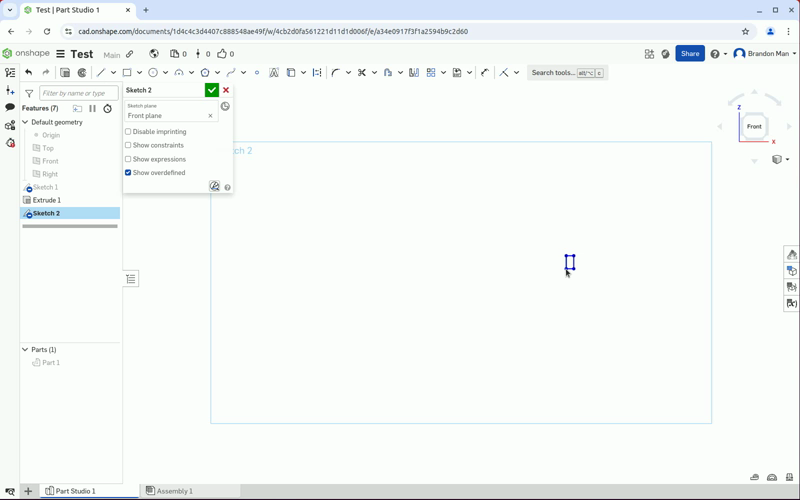
mouse_move(568, 264)
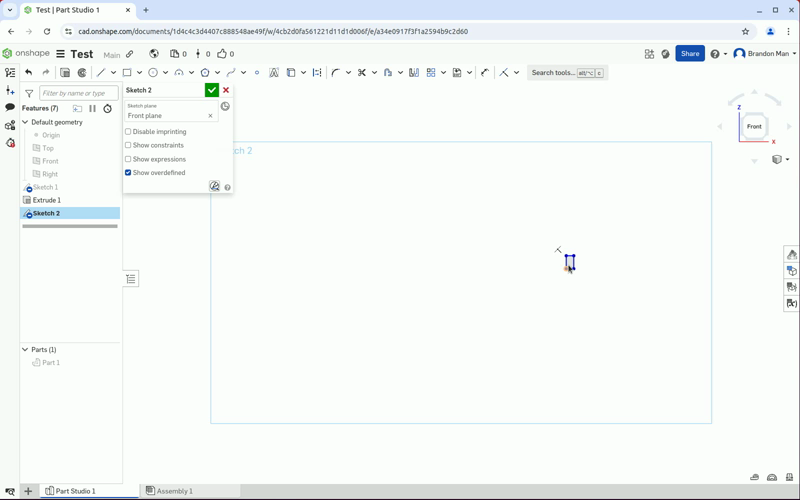
scroll(6)
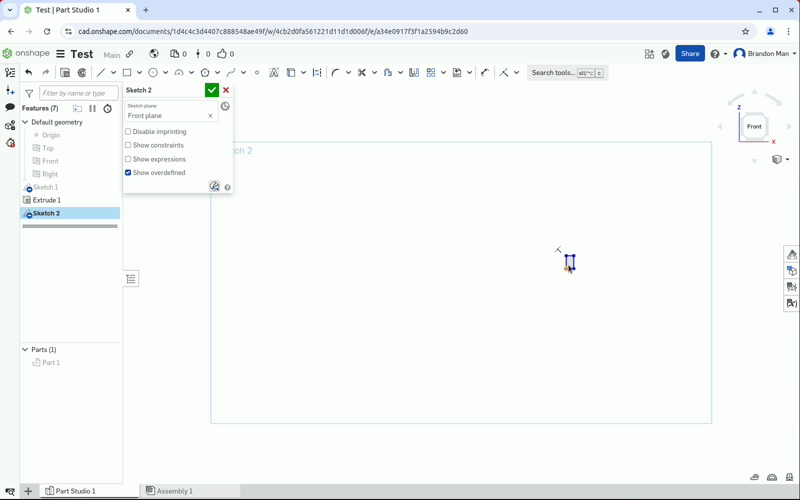
scroll(6)
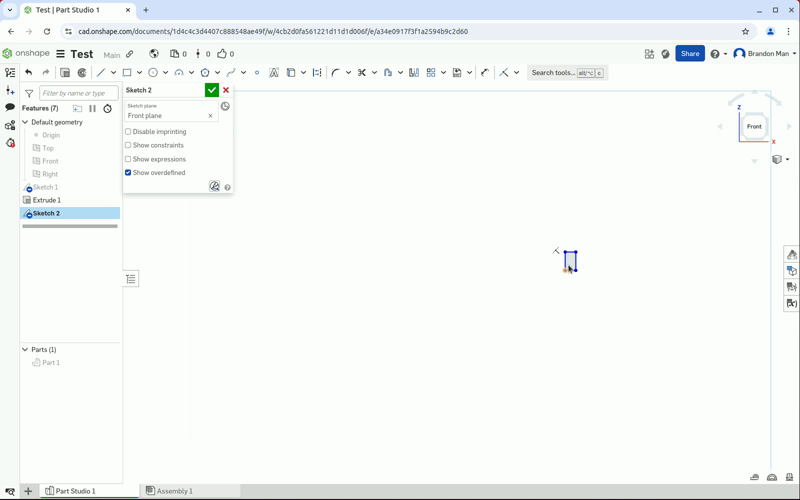
scroll(6)
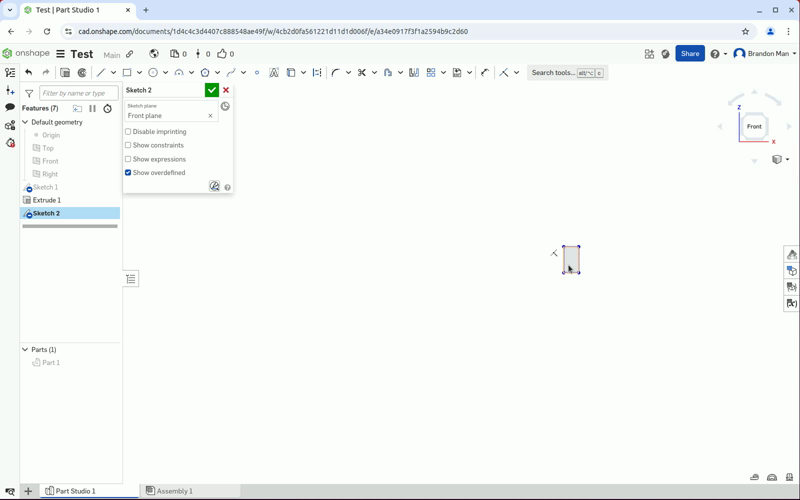
scroll(6)
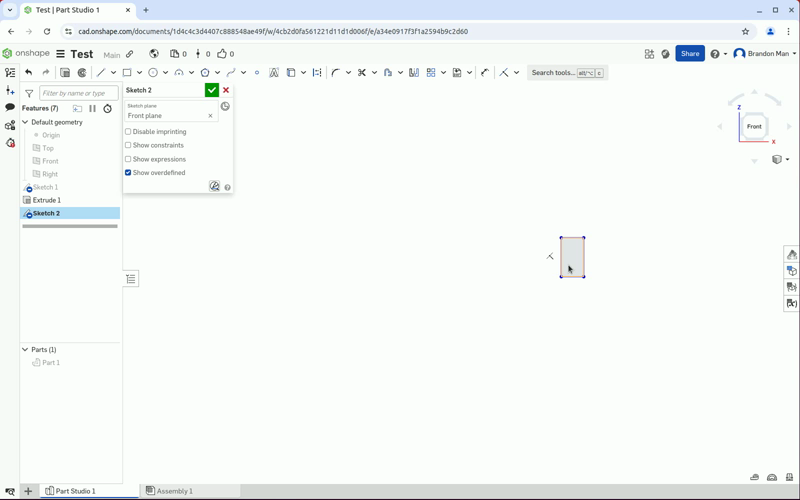
scroll(6)
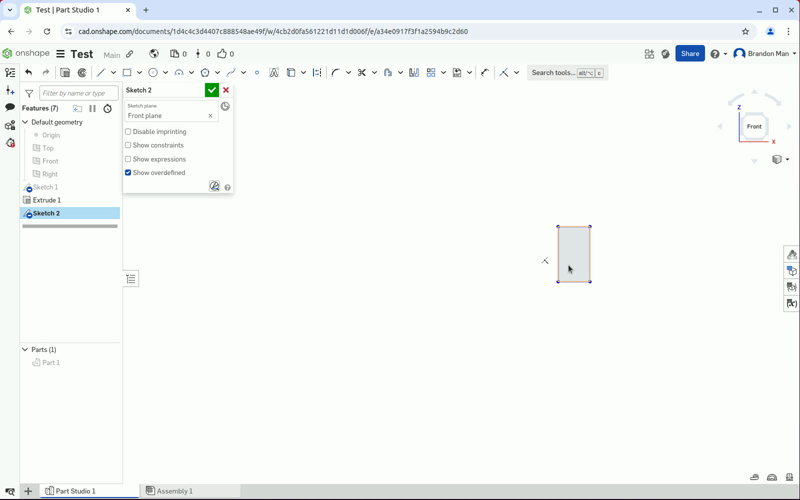
scroll(6)
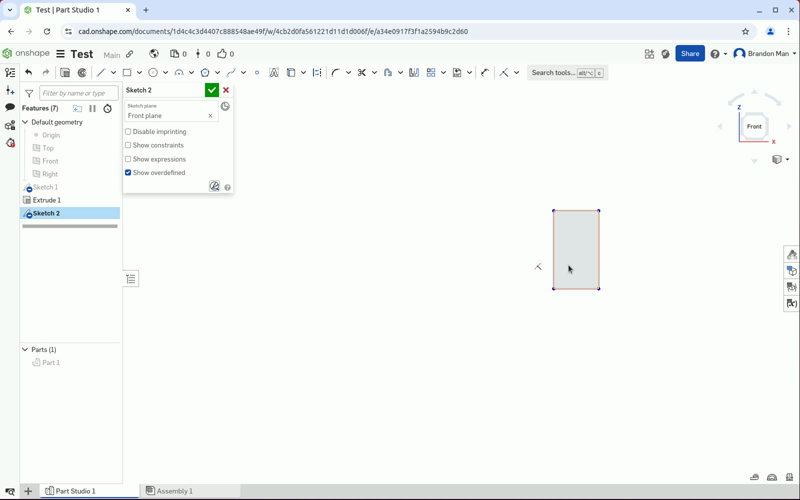
scroll(6)
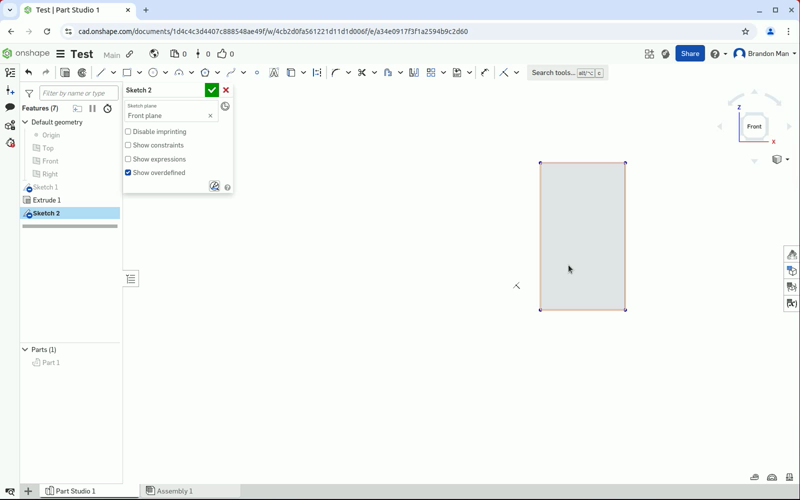
click(568, 264)
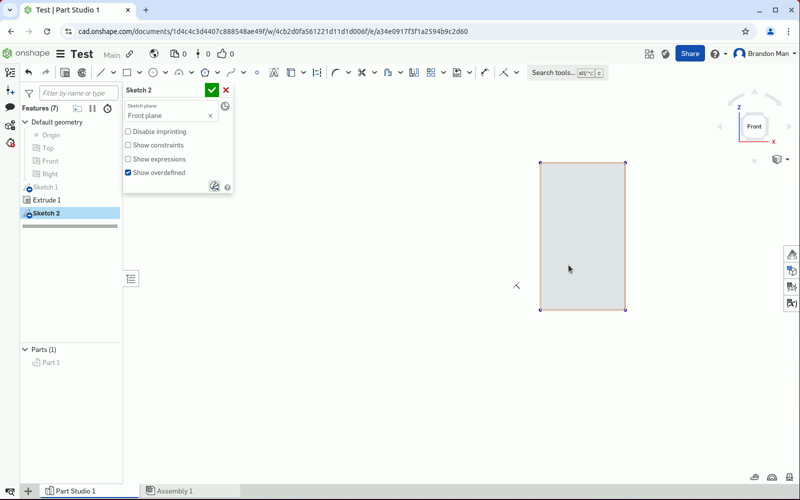
scroll(-6)
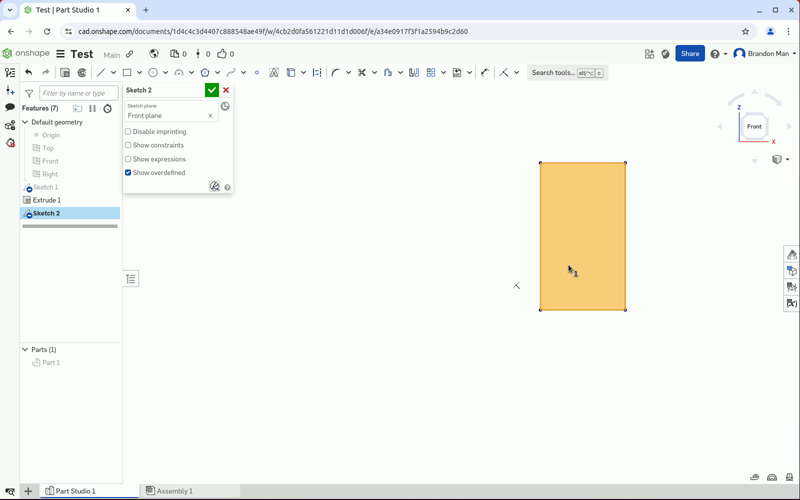
scroll(-6)
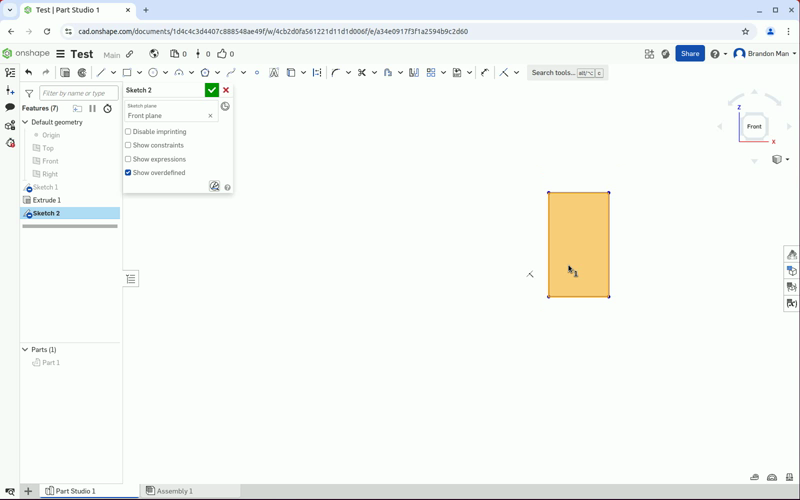
scroll(-6)
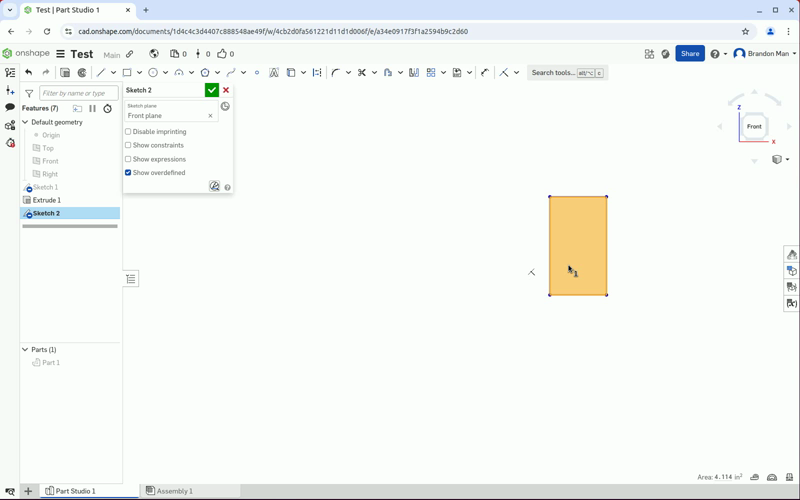
scroll(-6)
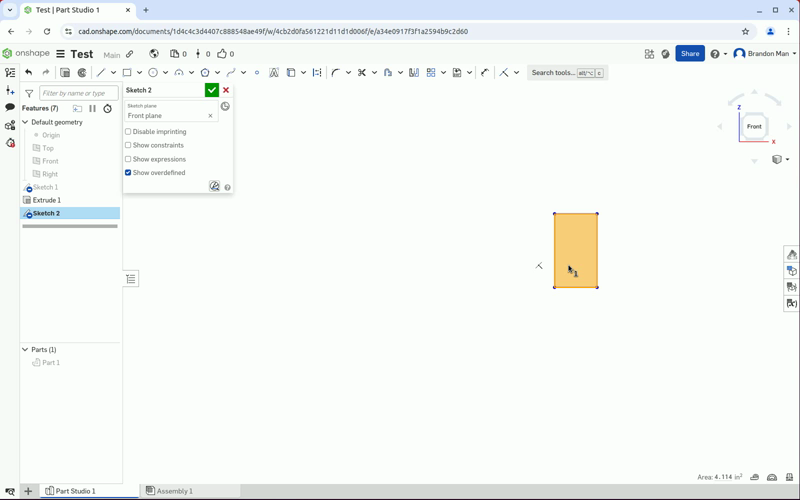
scroll(-6)
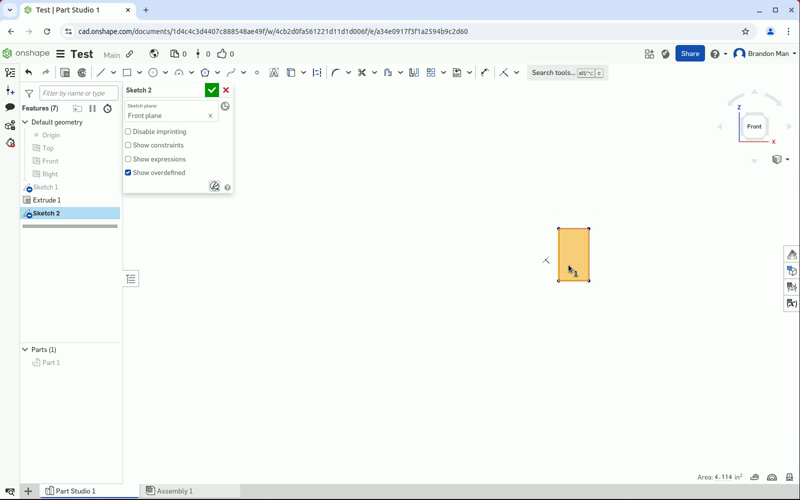
scroll(-6)
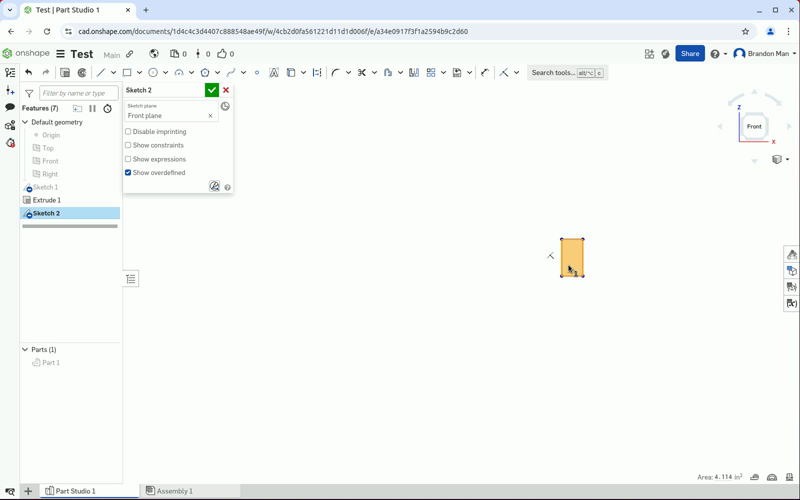
scroll(-6)
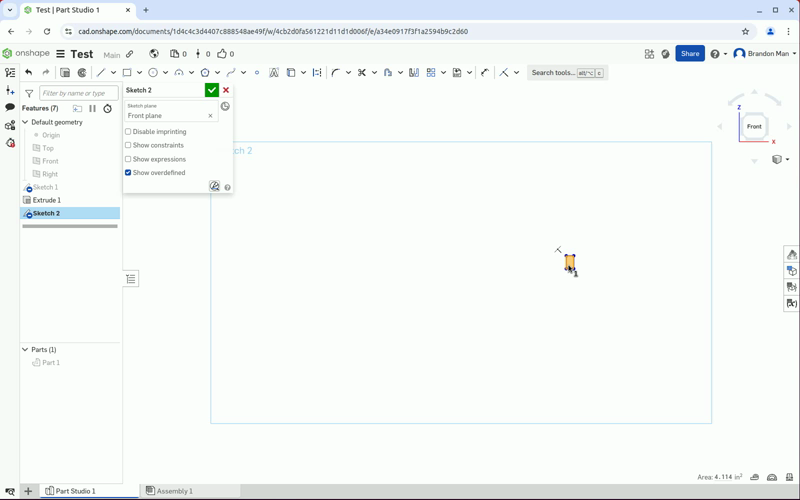
mouse_move(73, 352)
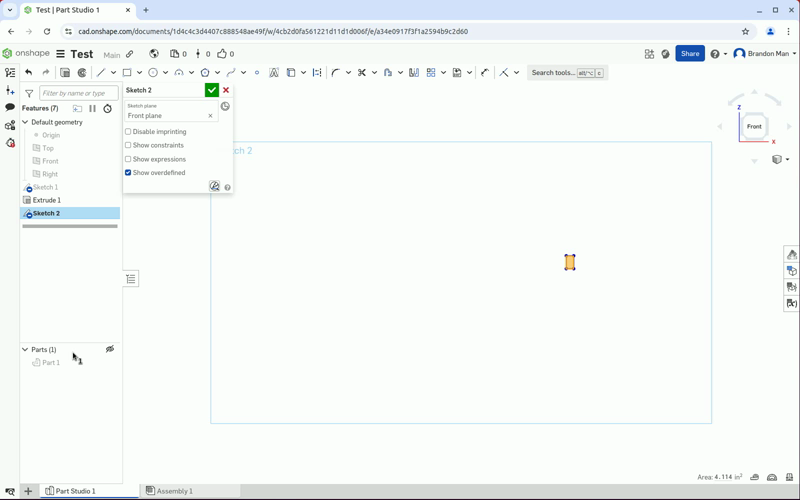
key(shift+y)
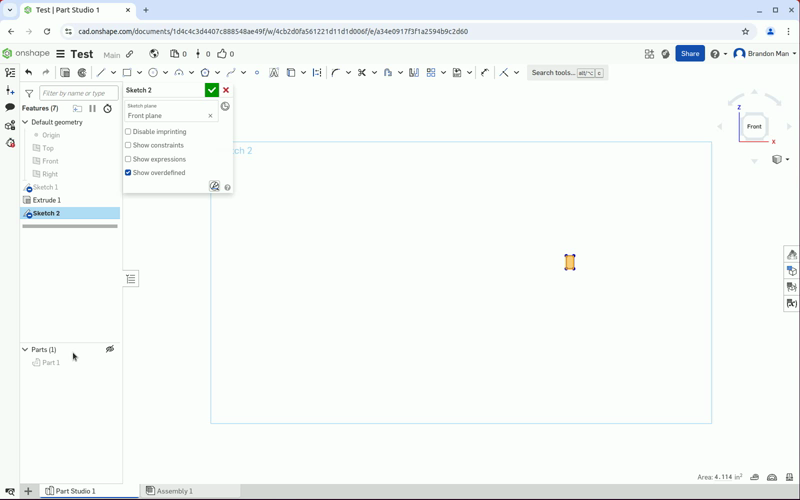
key(shift+e)
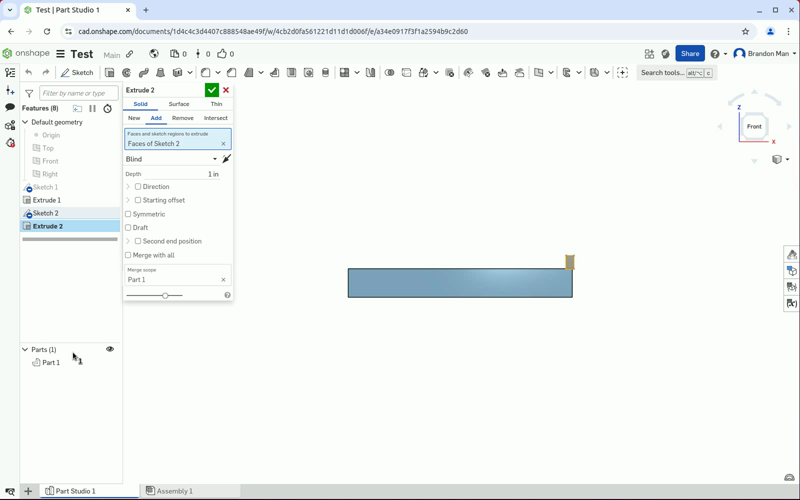
mouse_move(143, 106)
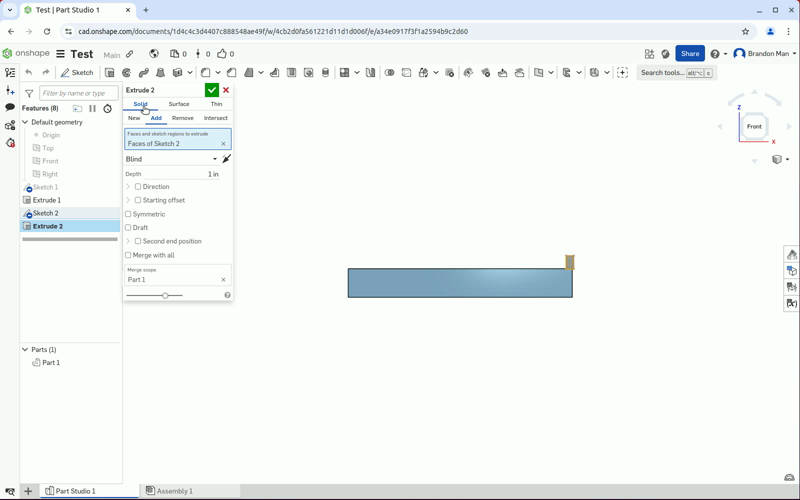
click(143, 106)
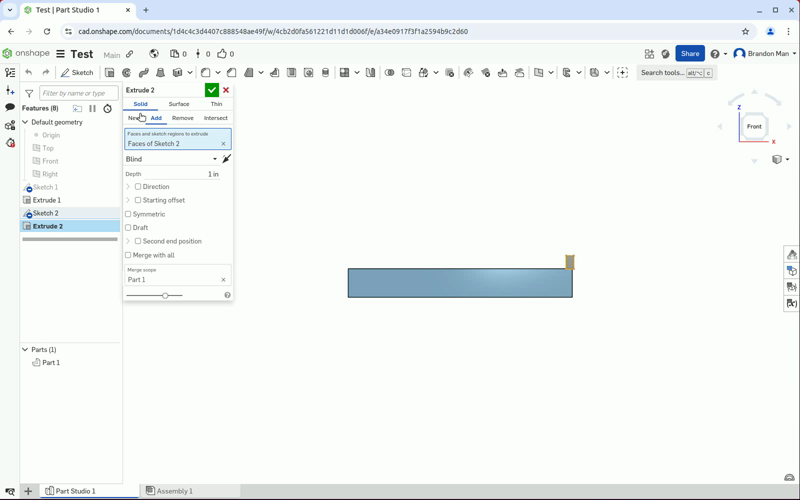
mouse_move(137, 120)
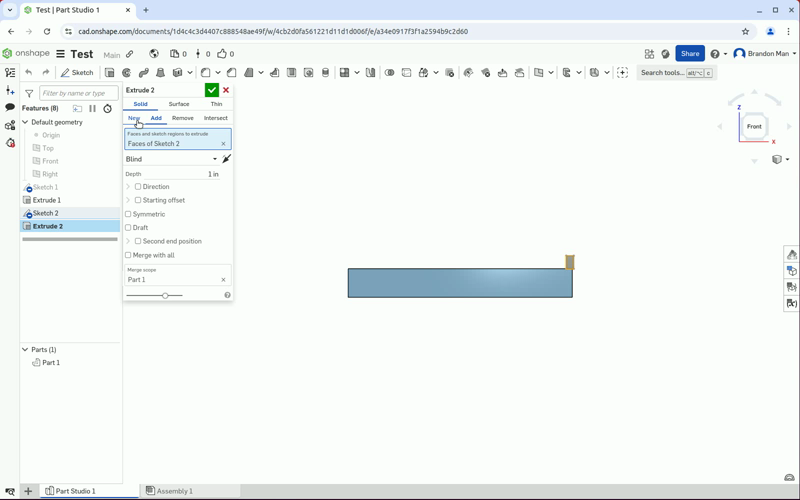
click(137, 120)
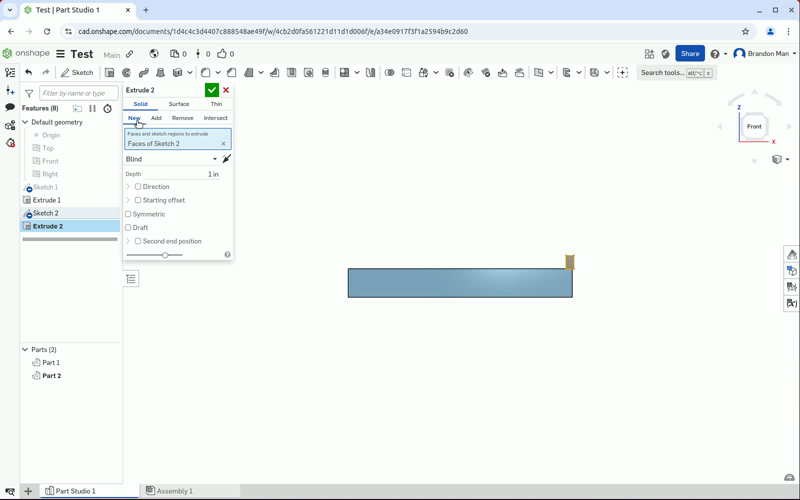
key(tab, 4)
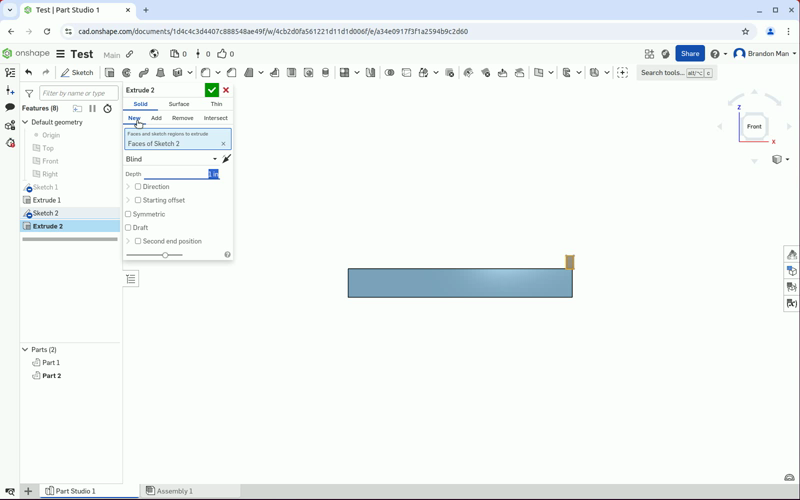
text(46.216)
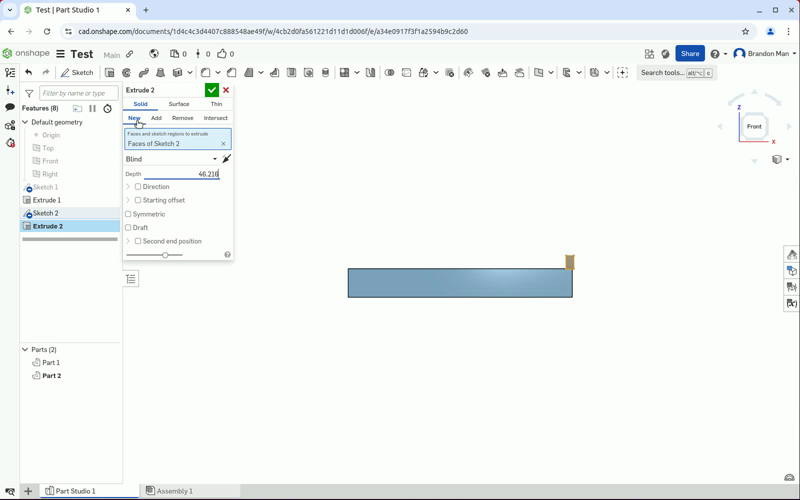
key(tab, 3)
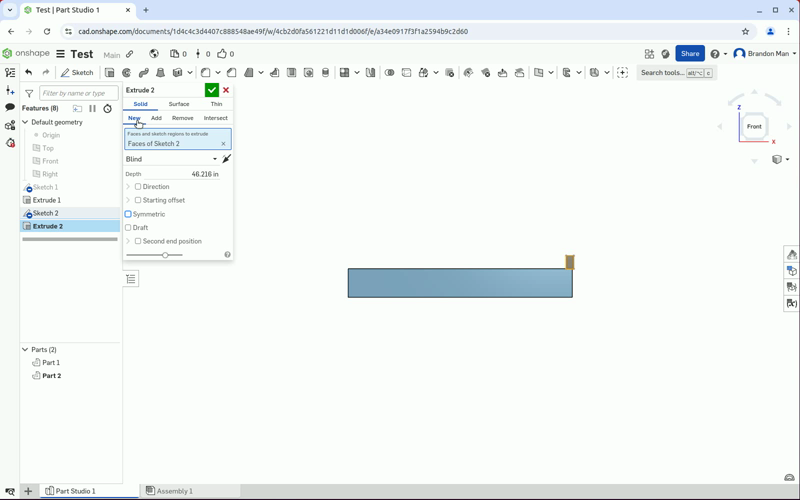
key(space)
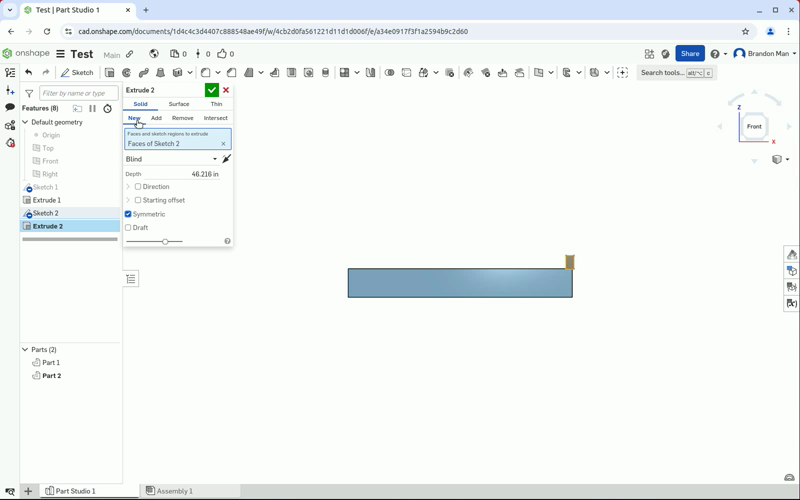
key(enter)
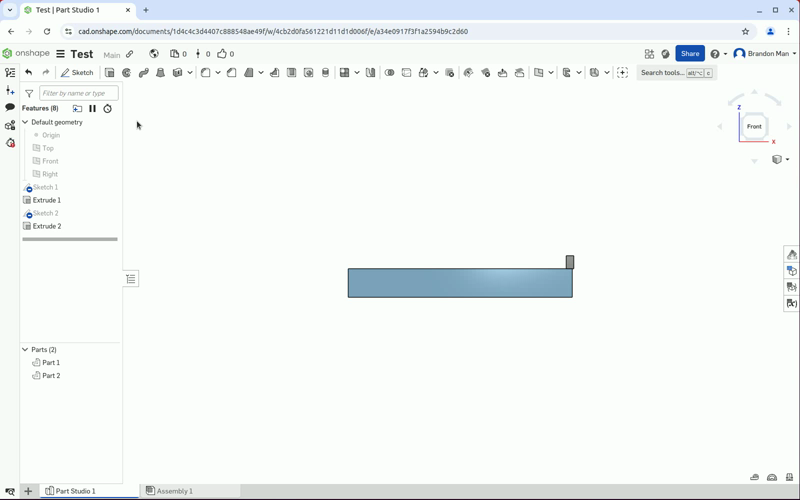
key(shift+h)
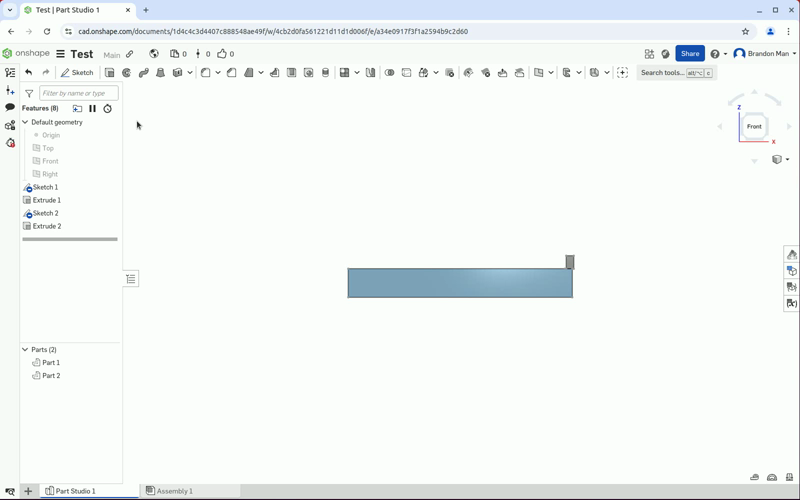
key(shift+h)
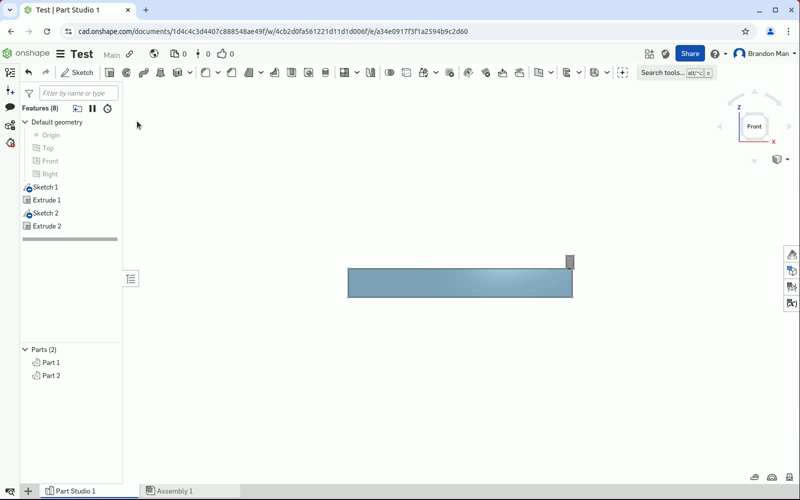
key(shift+7)
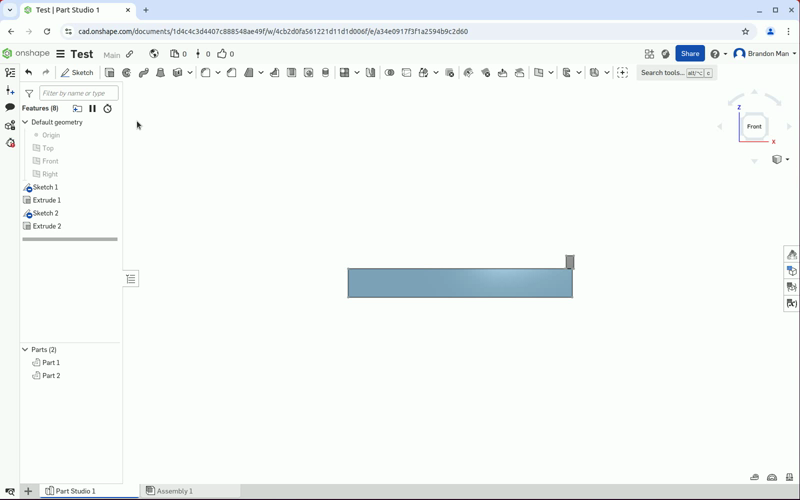
key(left, 2)
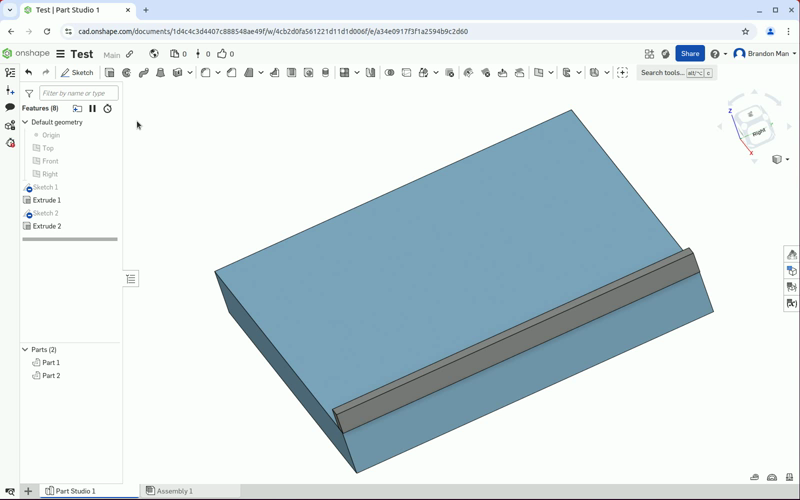
key(down, 2)
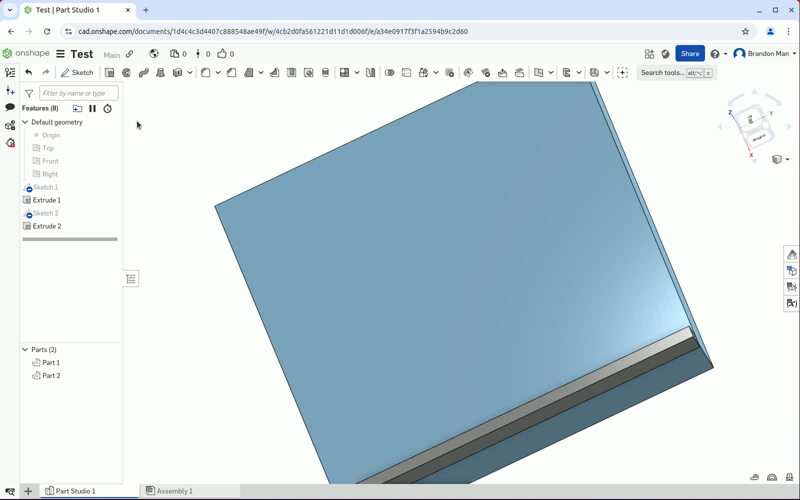
key(up, 2)
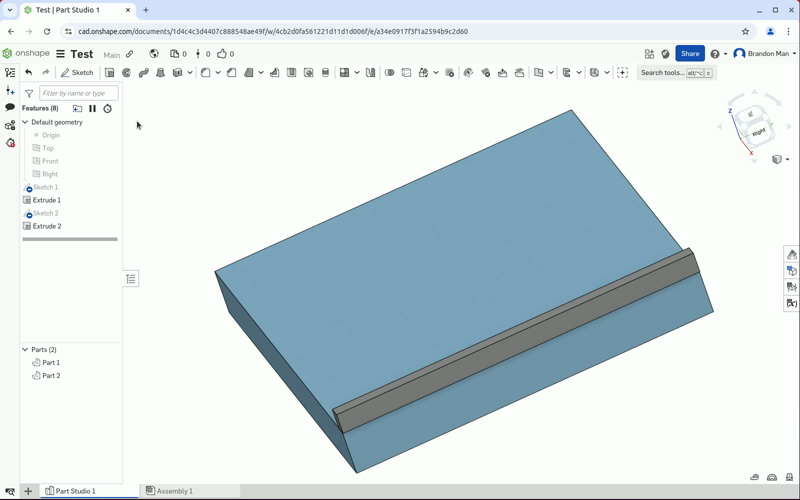
key(right, 2)
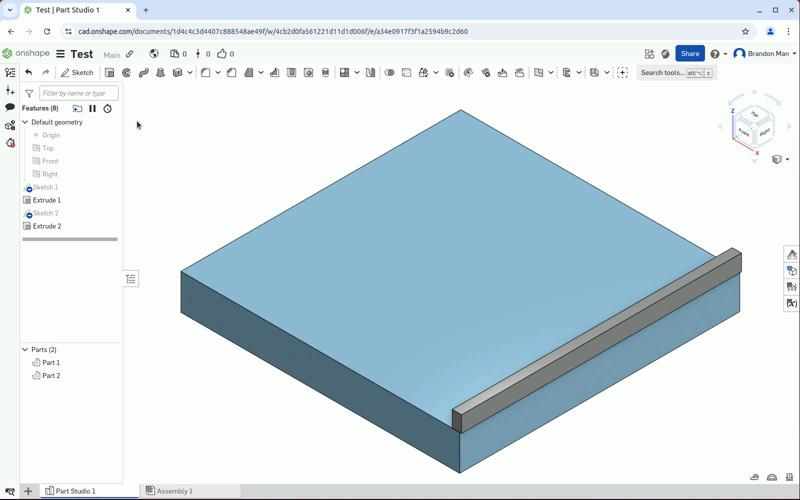
mouse_move(73, 189)
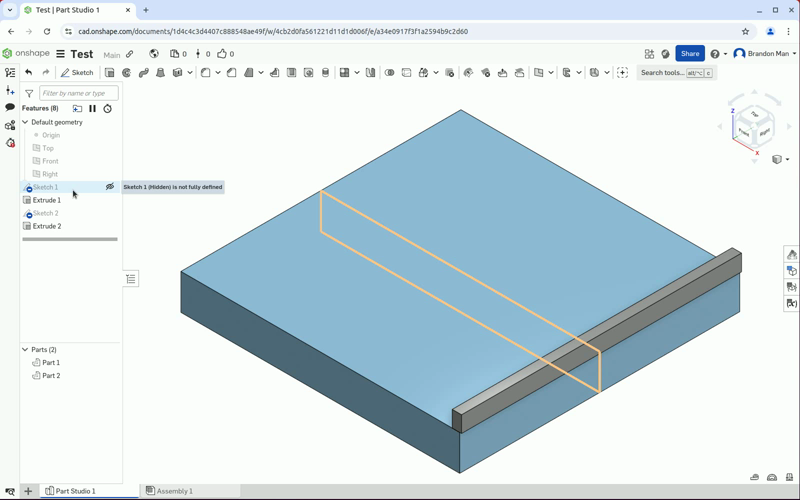
click(73, 189)